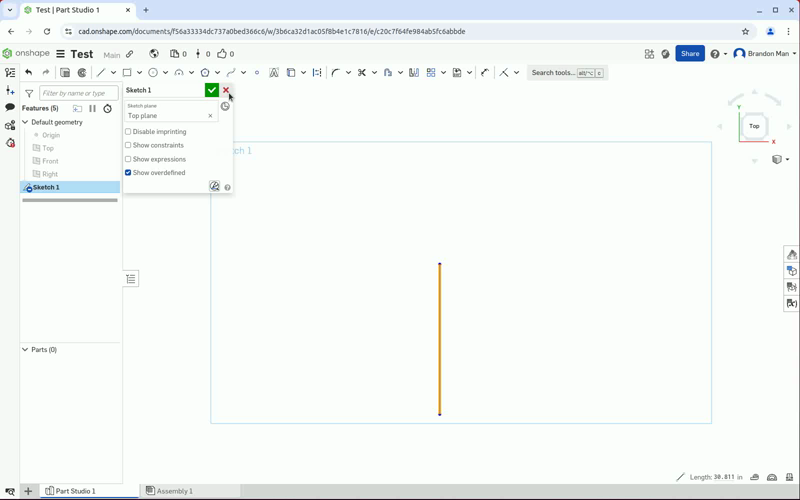
key(shift+h)
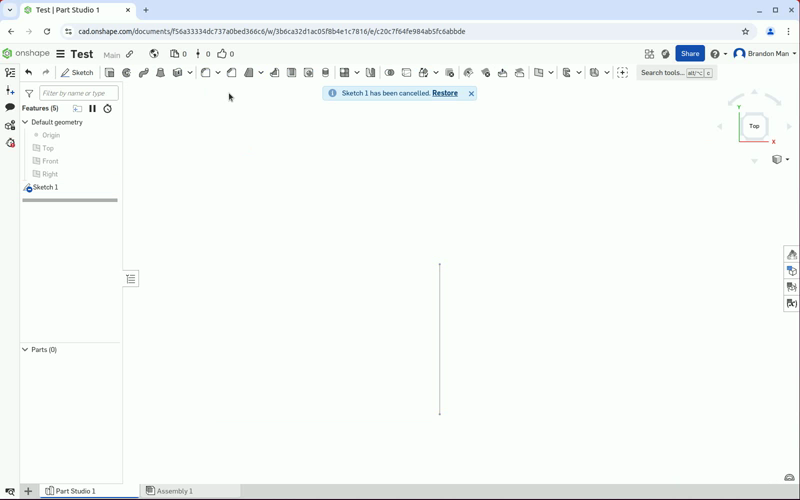
key(shift+s)
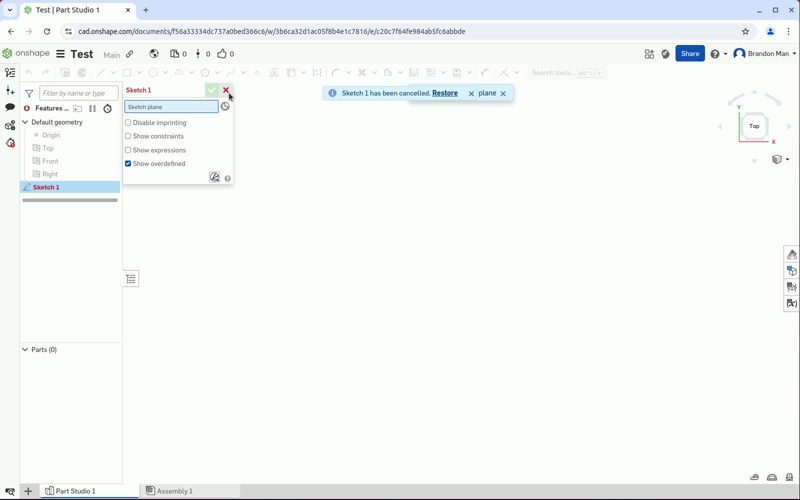
mouse_move(73, 150)
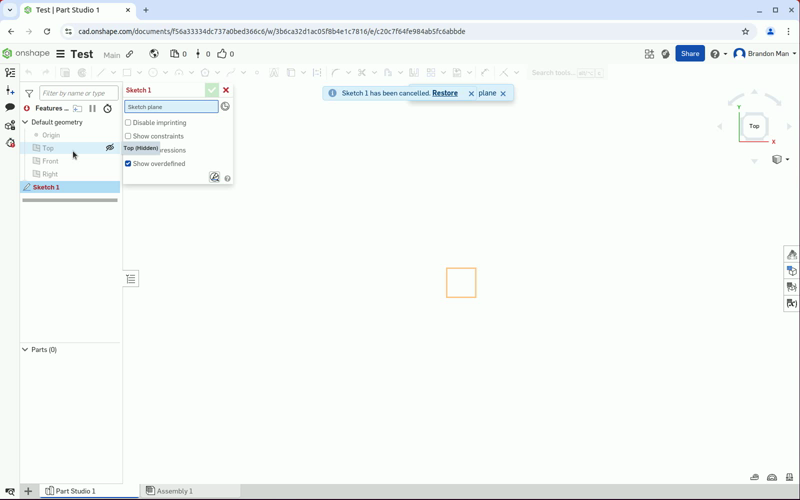
click(73, 150)
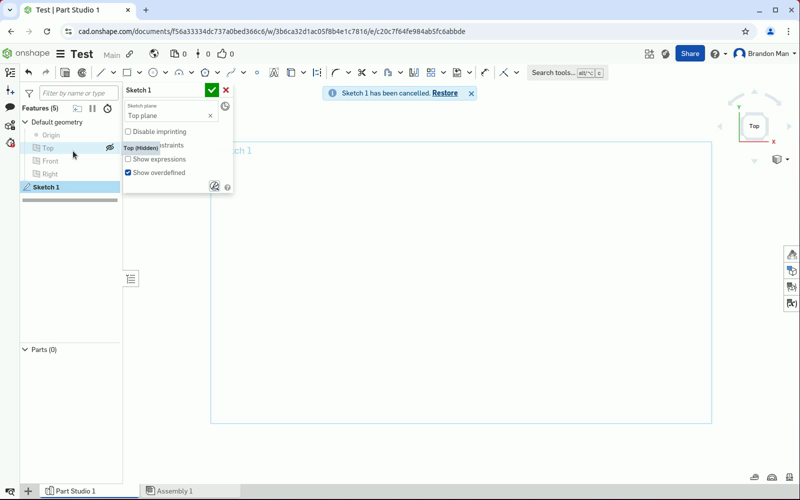
mouse_move(73, 352)
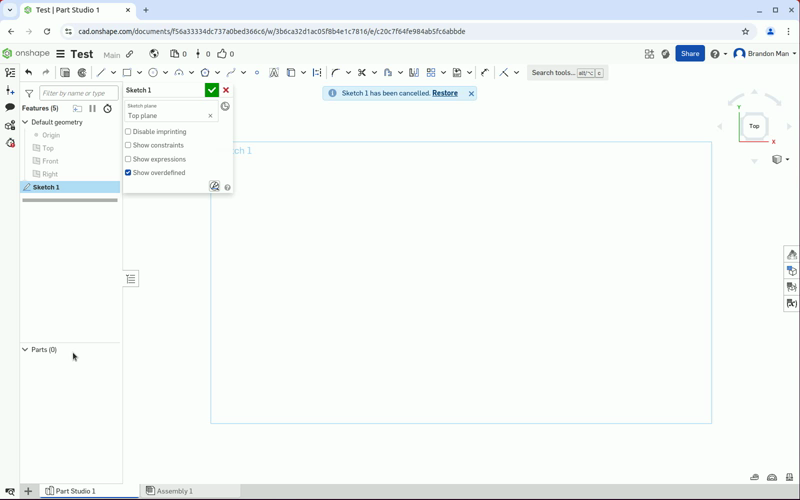
key(y)
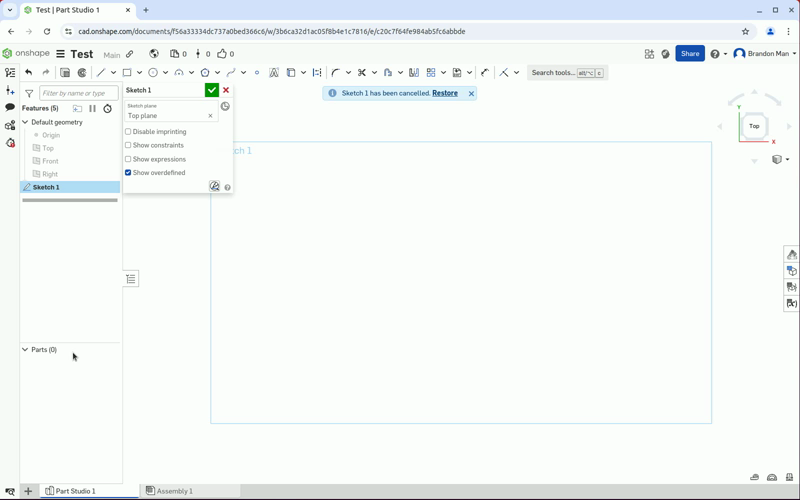
key(l)
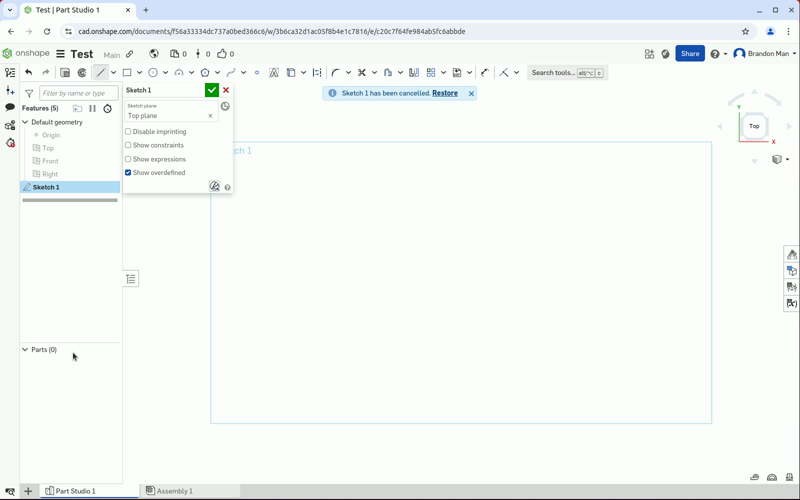
key_down(shift)
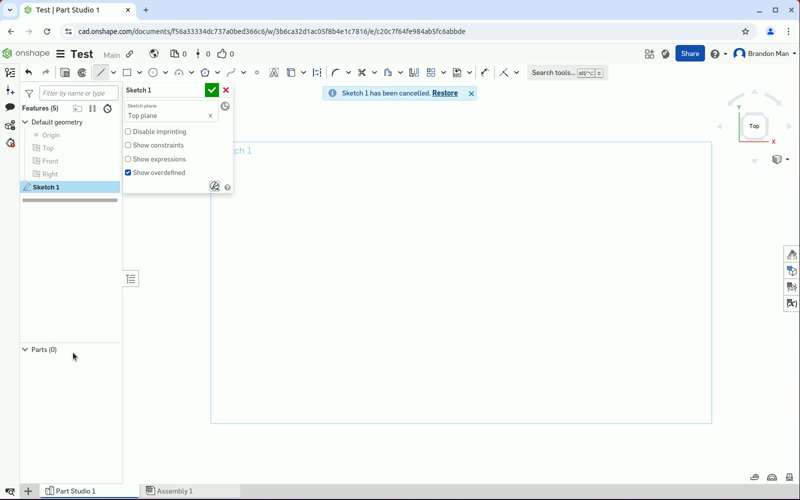
mouse_move(457, 286)
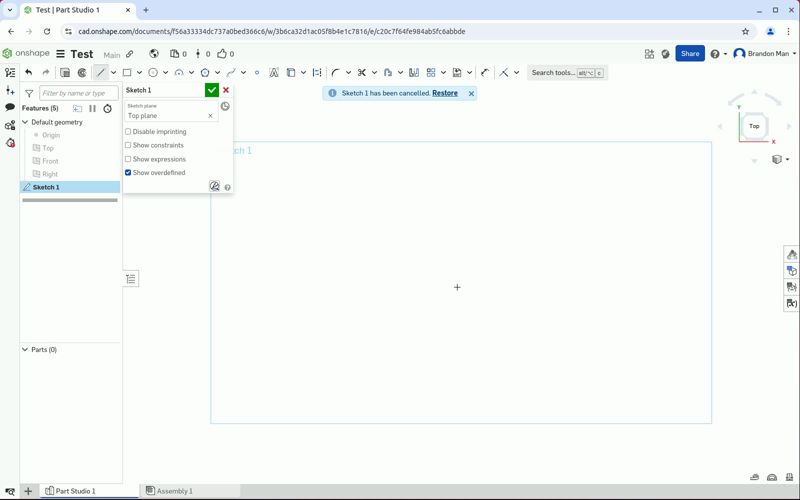
click(457, 286)
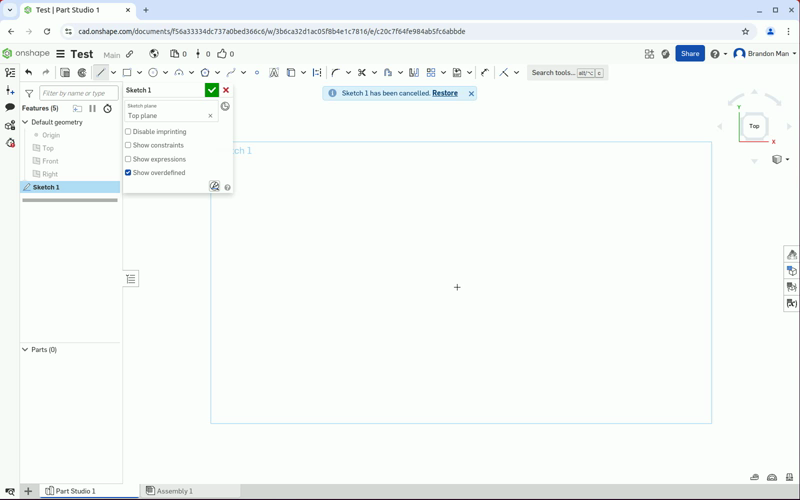
key_up(shift)
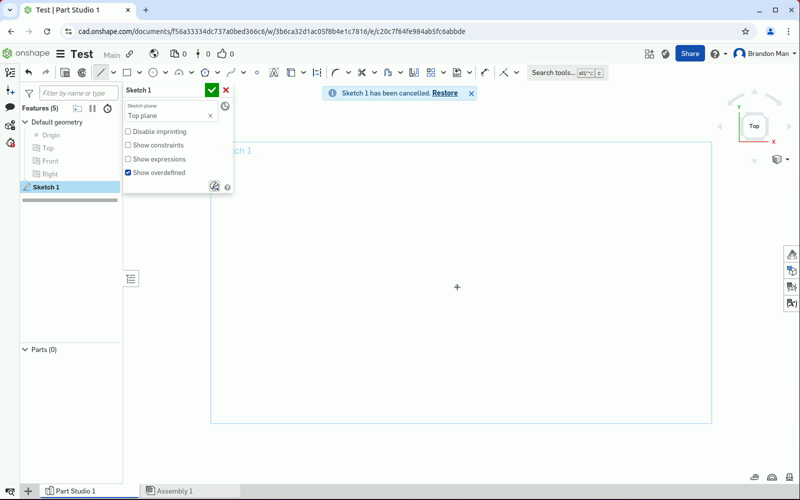
key_down(shift)
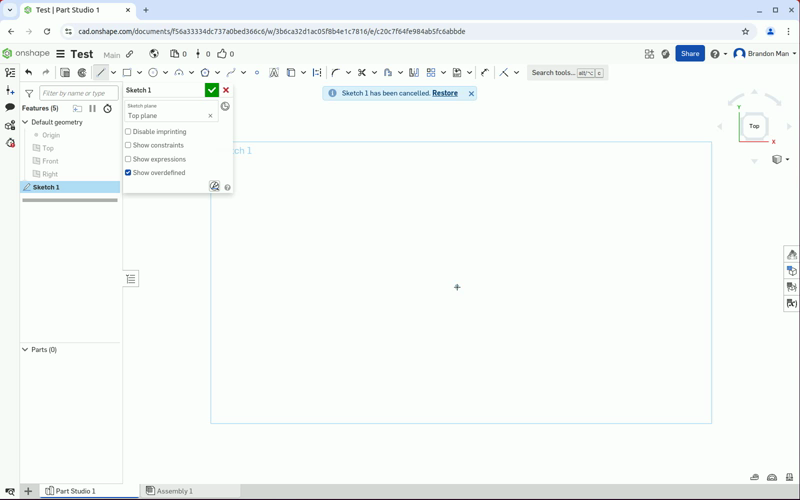
mouse_move(573, 286)
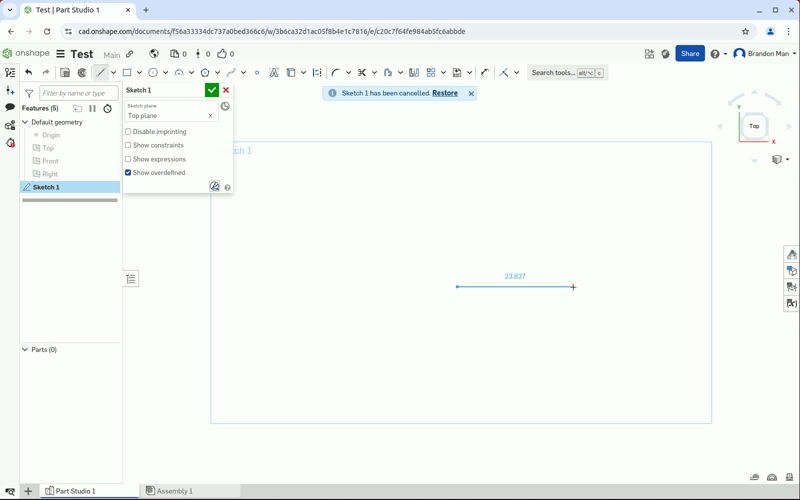
click(573, 286)
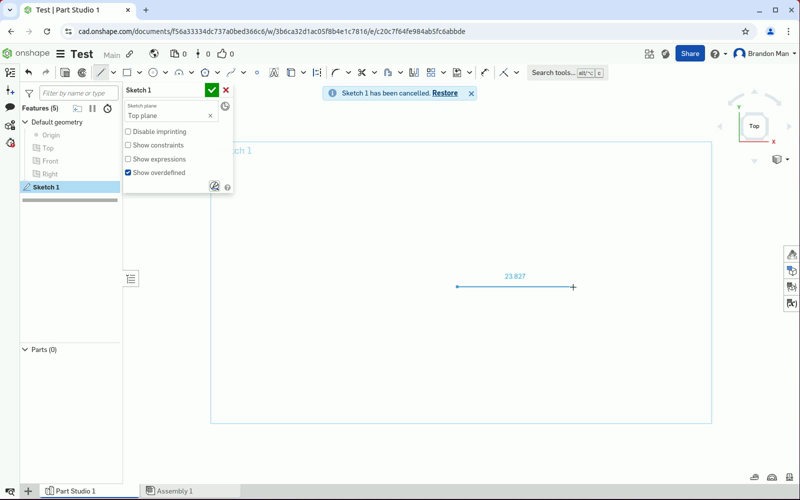
key_up(shift)
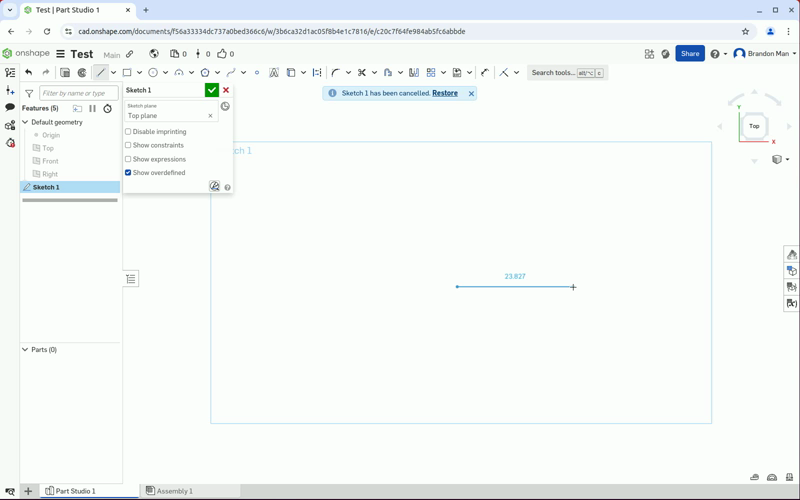
key_down(shift)
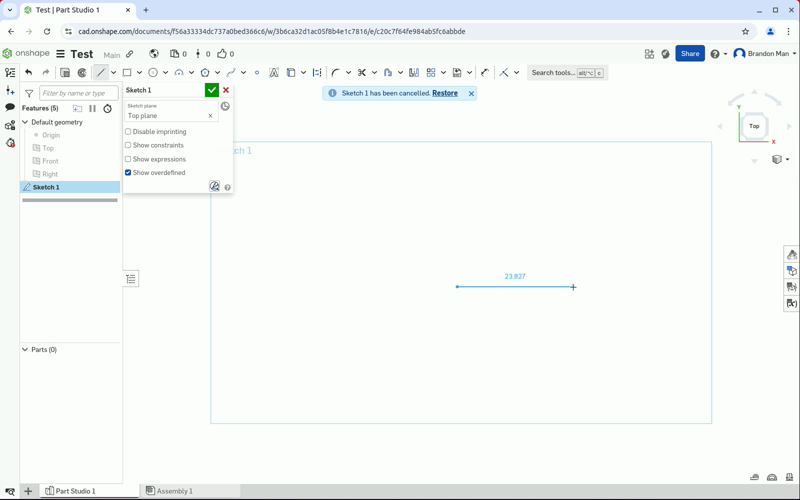
mouse_move(589, 286)
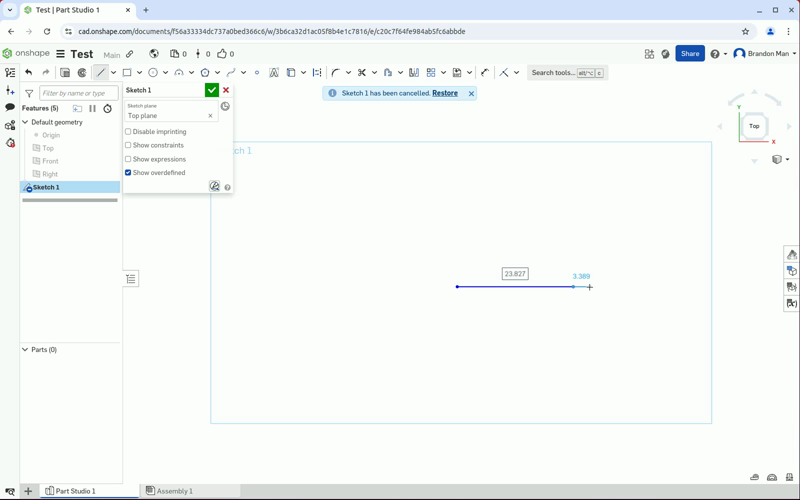
mouse_move(573, 271)
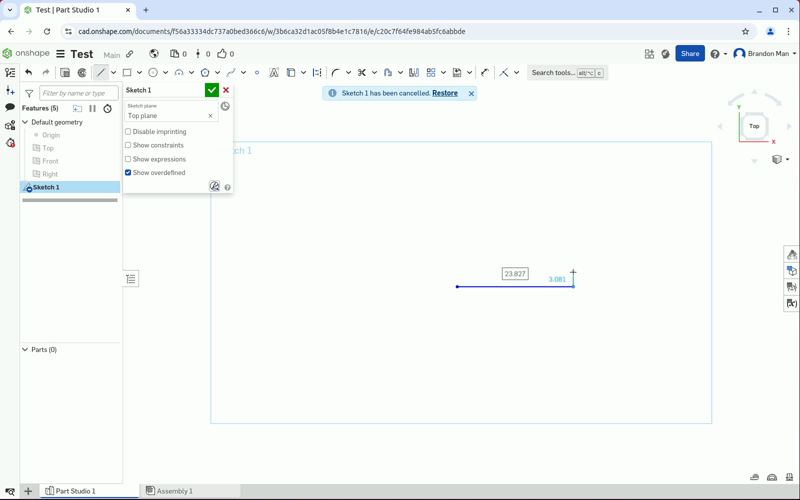
click(573, 271)
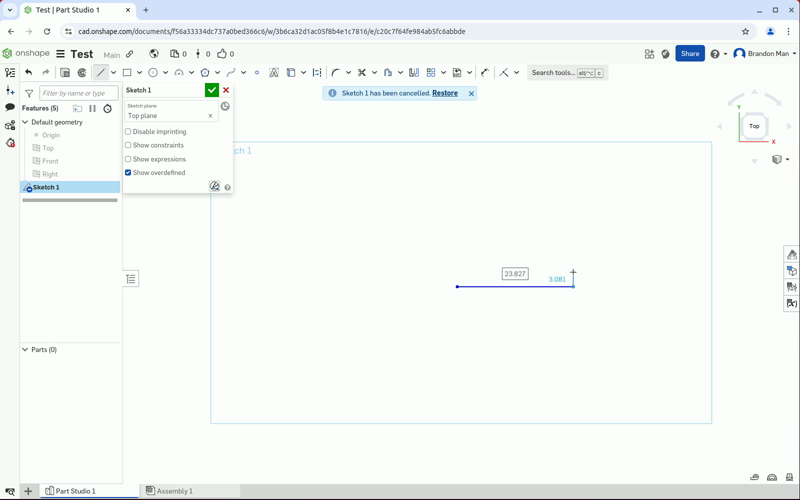
key_up(shift)
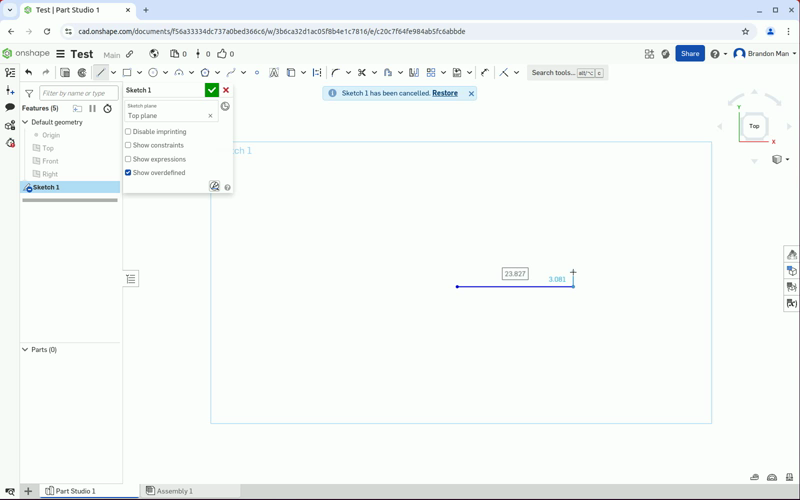
key_down(shift)
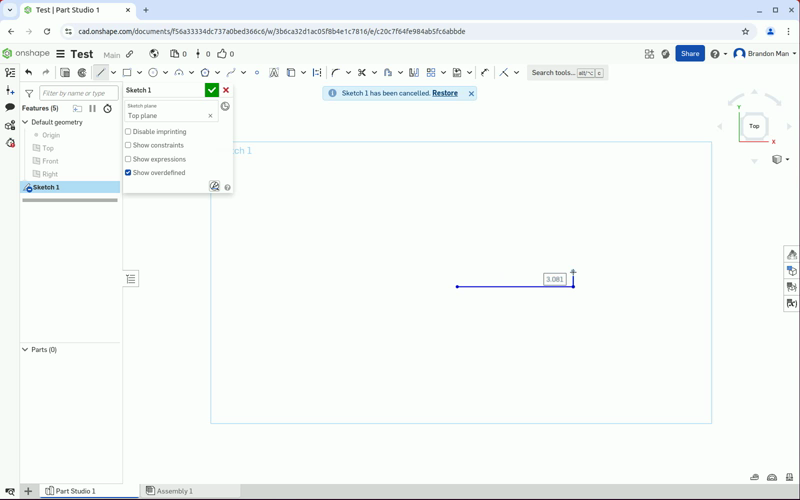
mouse_move(457, 271)
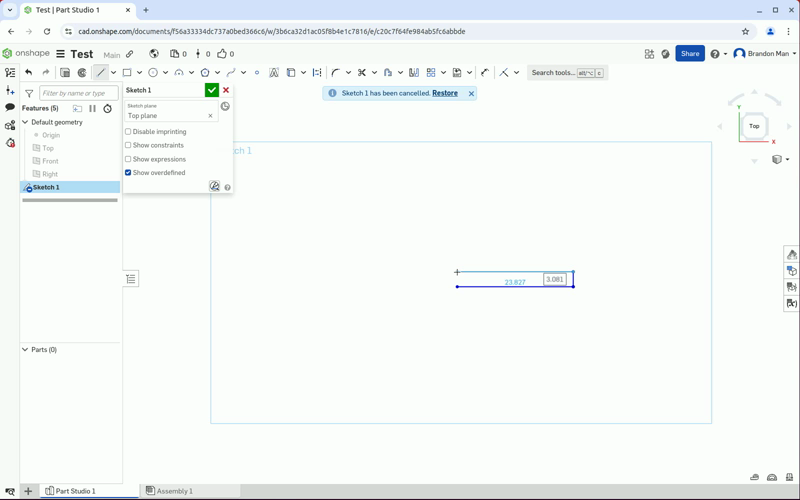
click(457, 271)
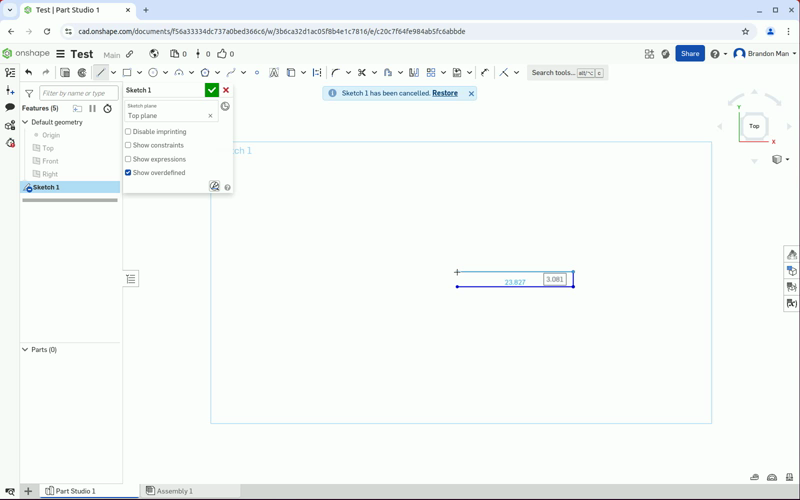
key_up(shift)
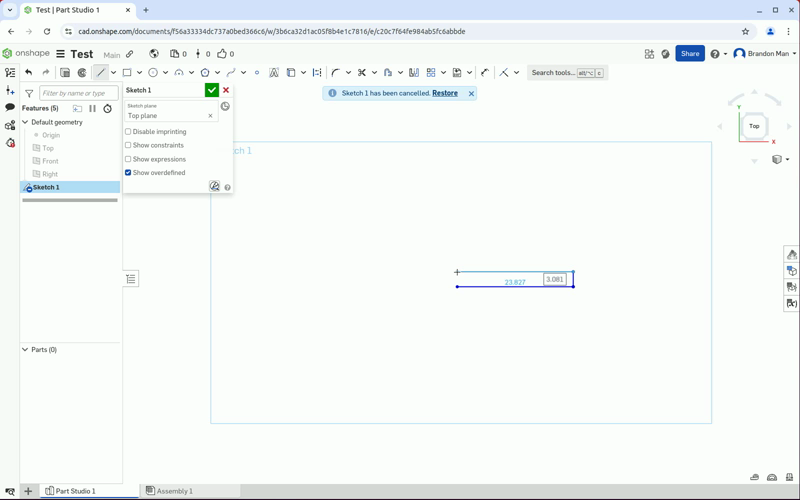
mouse_move(487, 271)
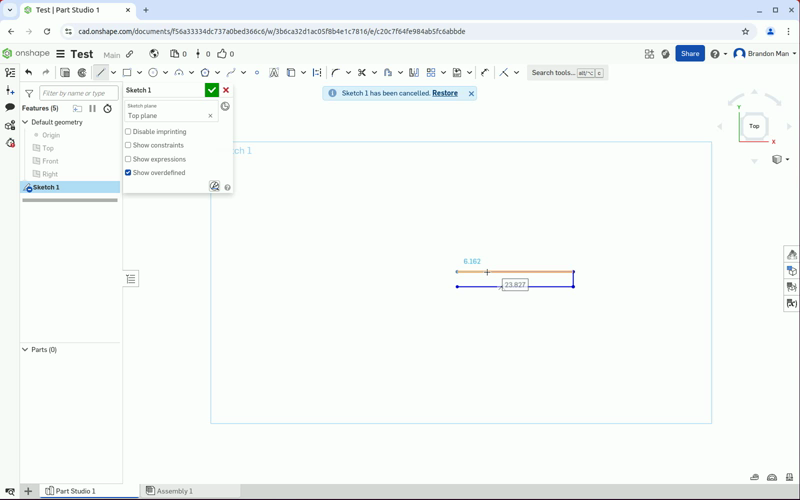
key_down(shift)
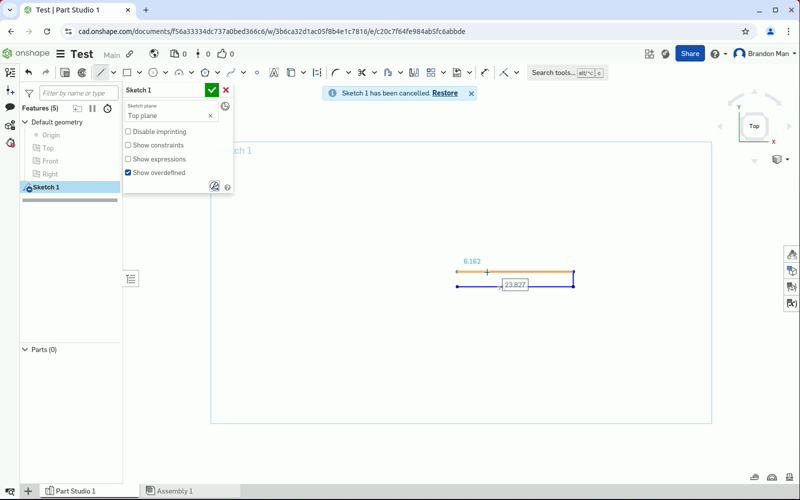
mouse_move(457, 286)
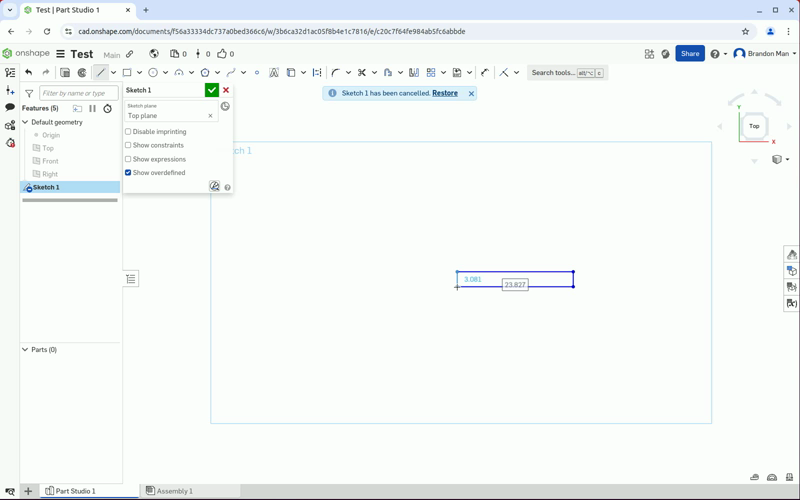
key_up(shift)
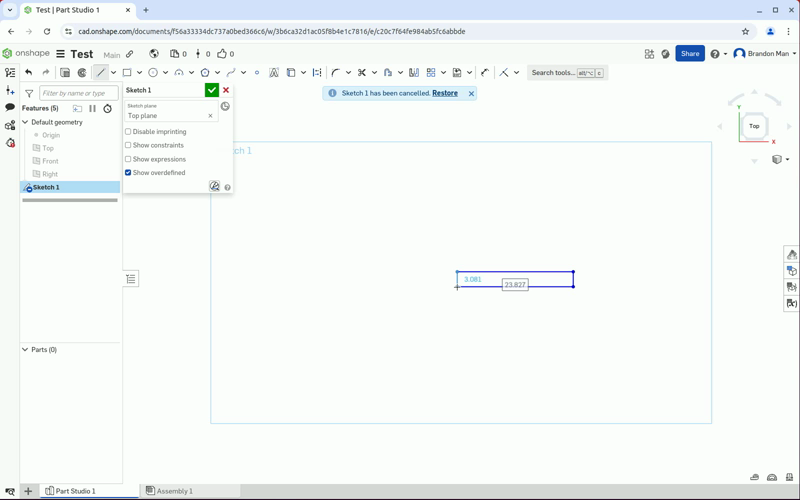
click(457, 286)
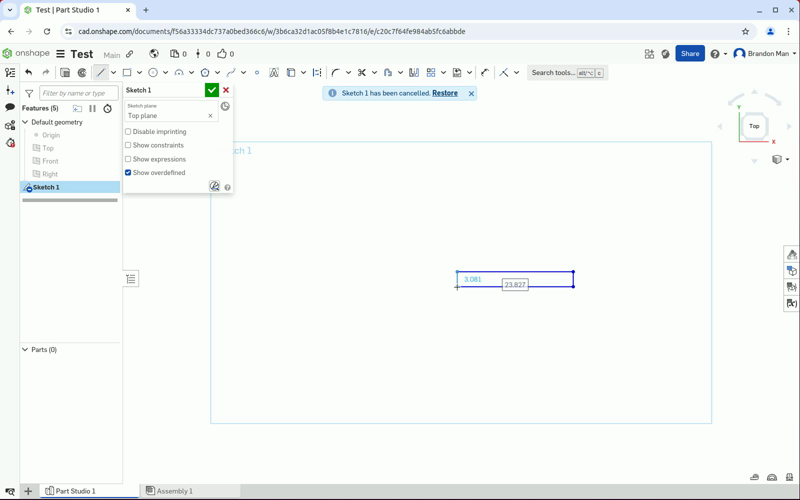
key(esc)
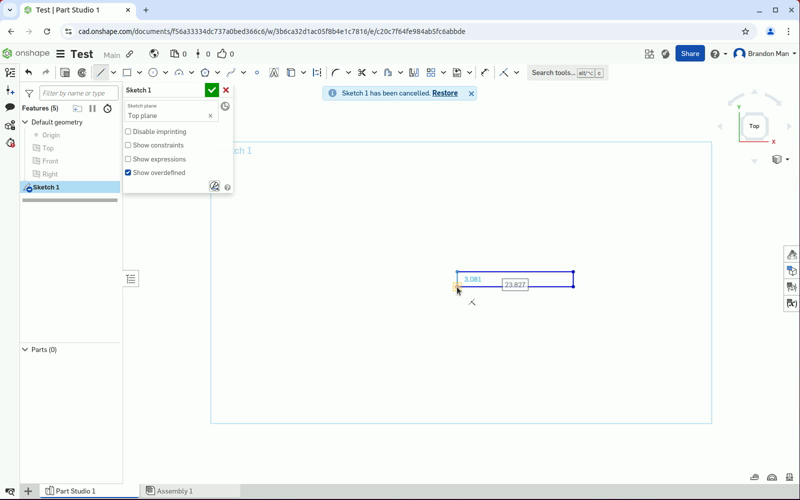
mouse_move(481, 277)
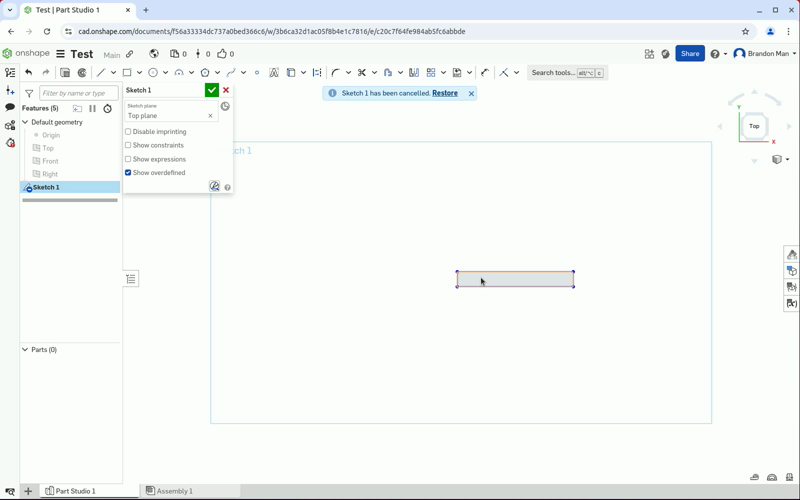
scroll(6)
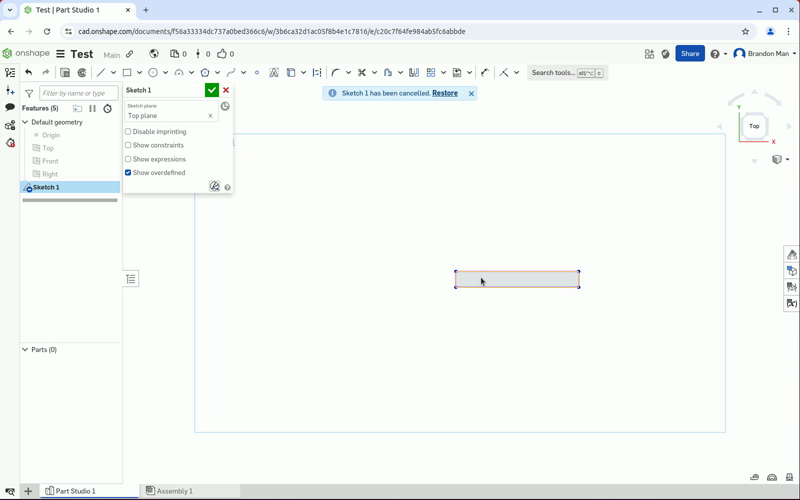
scroll(6)
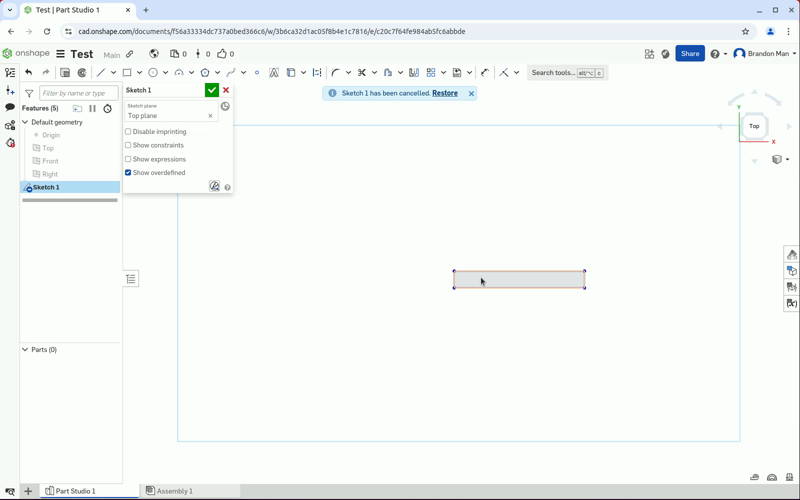
scroll(6)
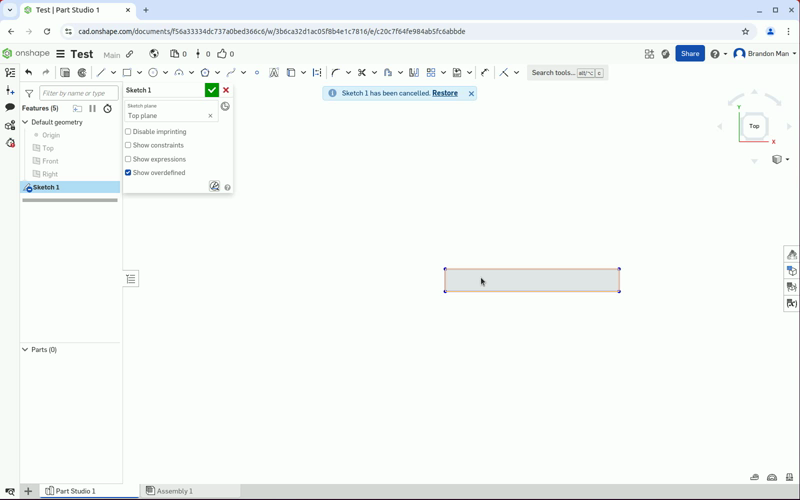
scroll(6)
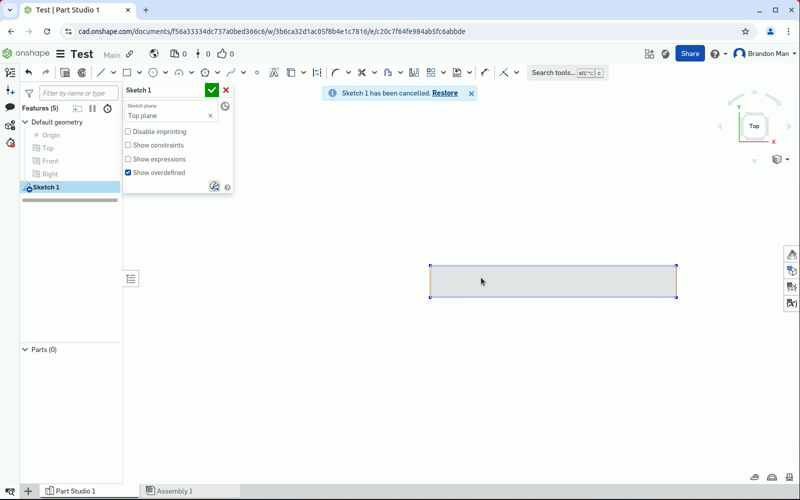
scroll(6)
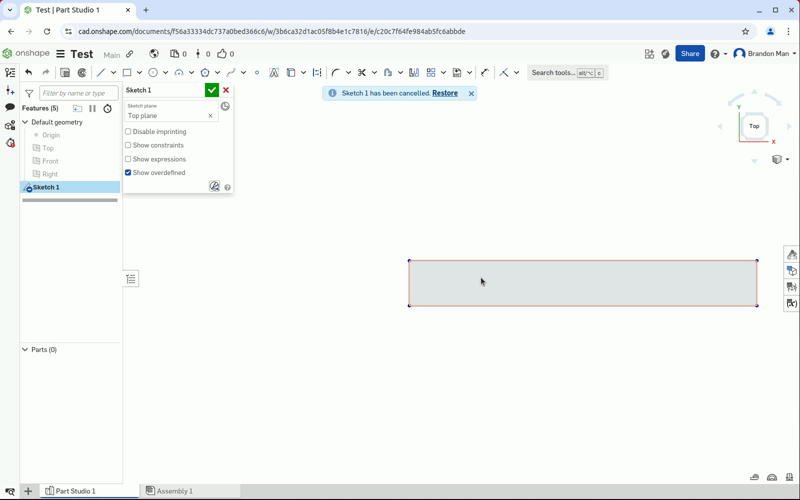
scroll(6)
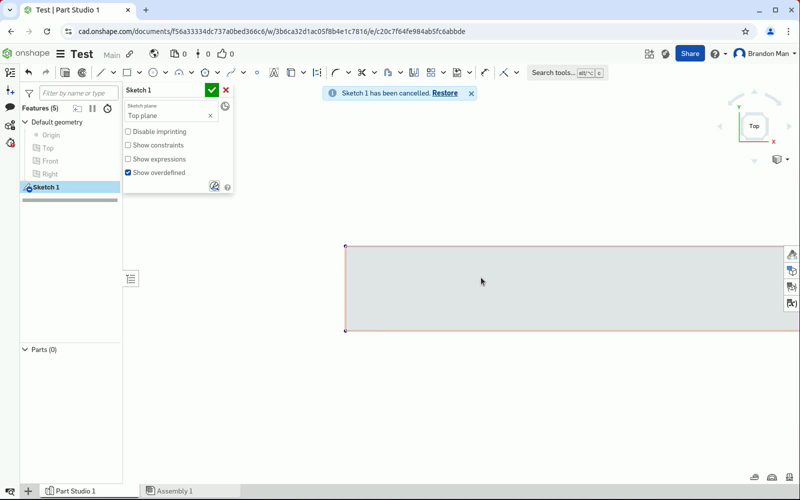
scroll(6)
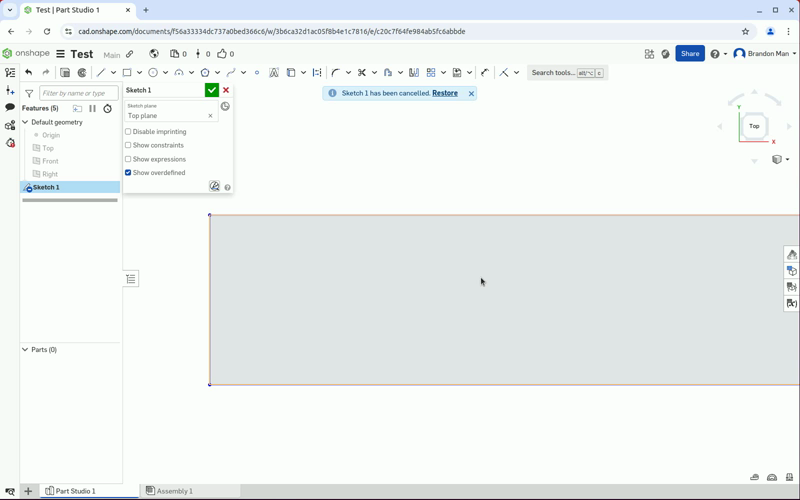
click(481, 277)
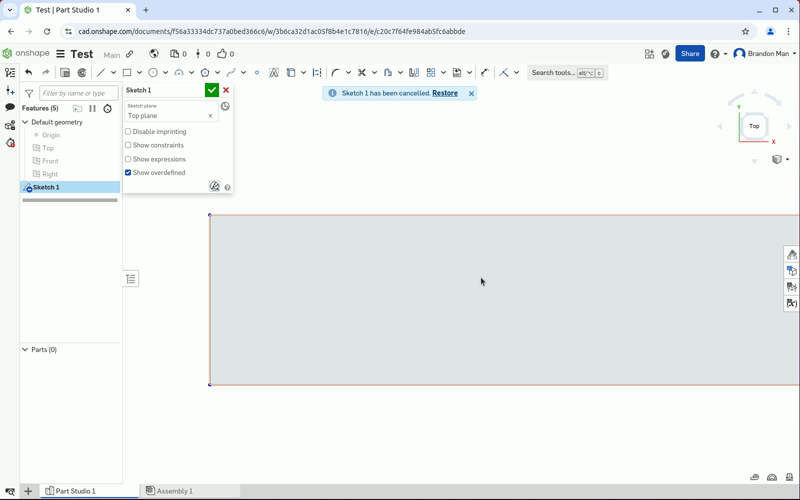
scroll(-6)
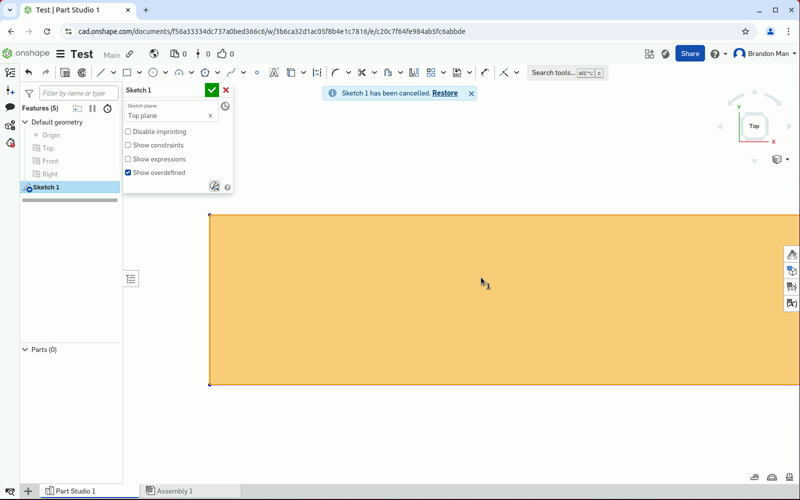
scroll(-6)
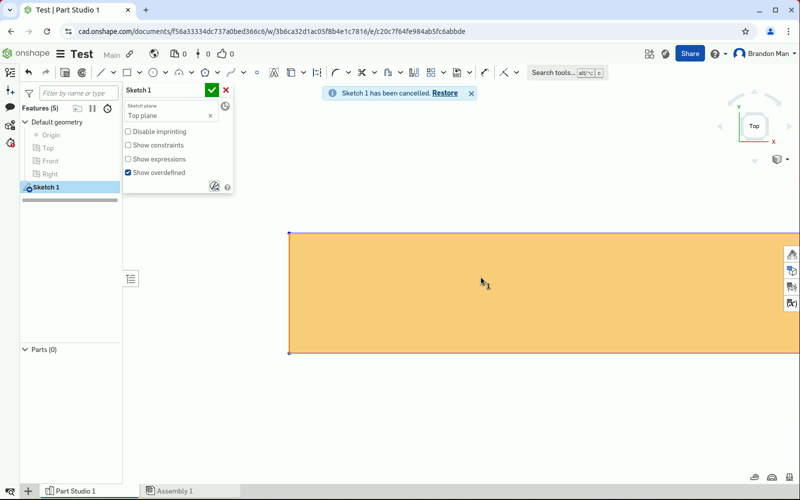
scroll(-6)
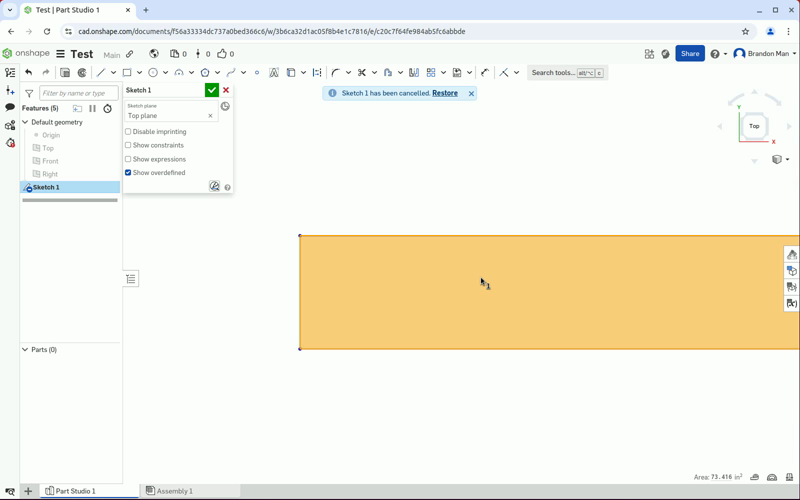
scroll(-6)
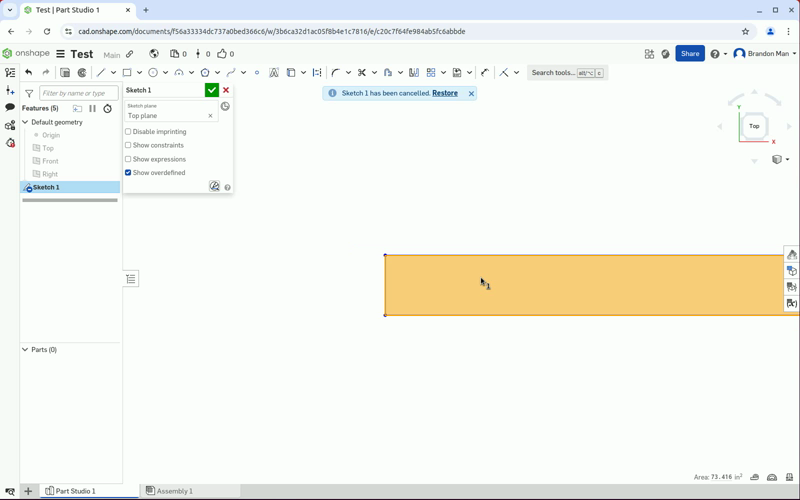
scroll(-6)
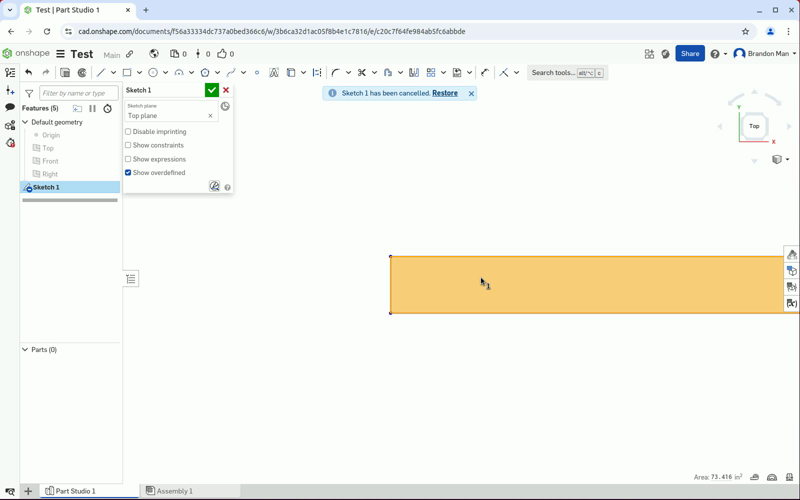
scroll(-6)
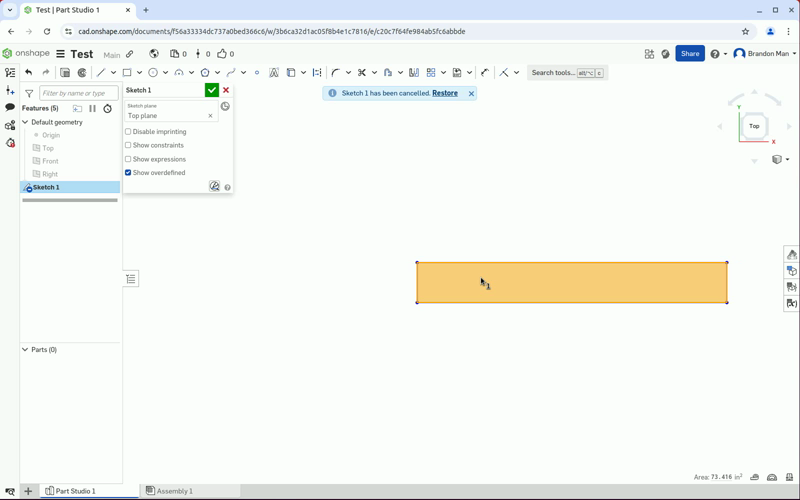
scroll(-6)
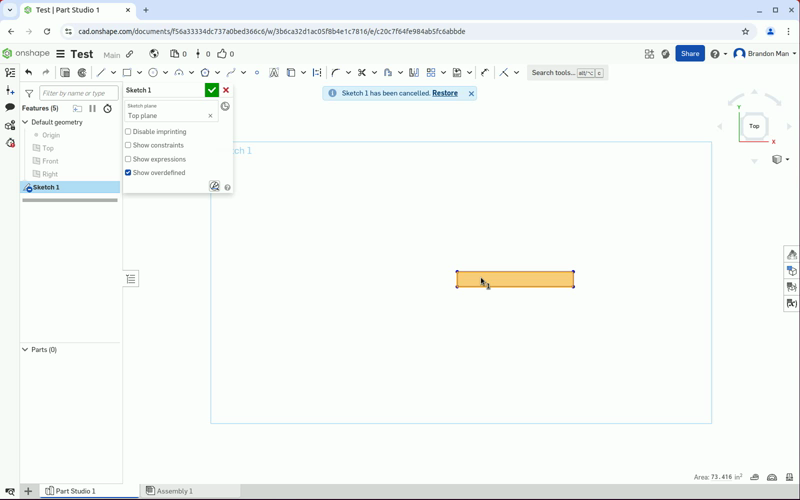
mouse_move(73, 352)
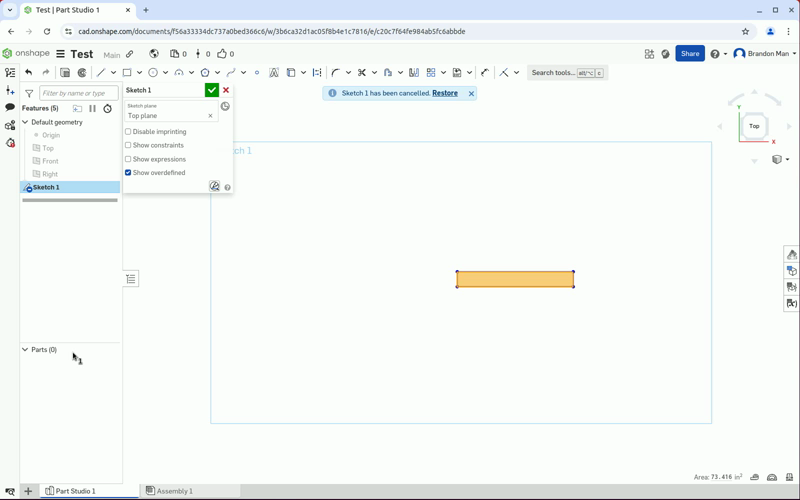
key(shift+y)
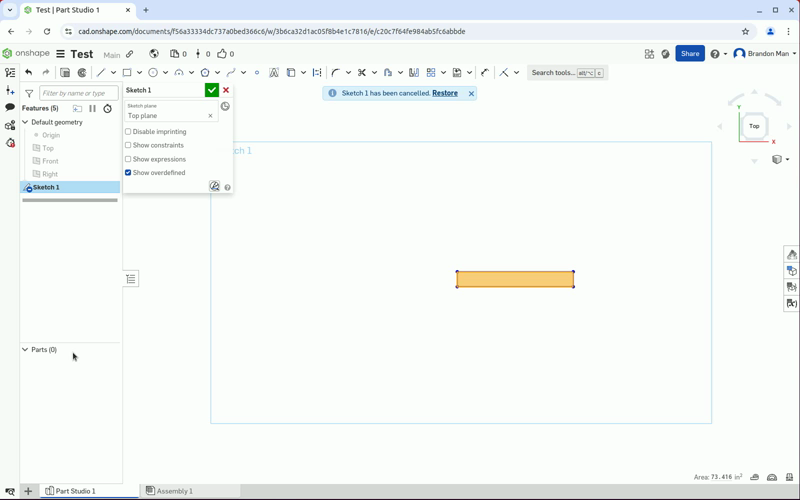
key(shift+e)
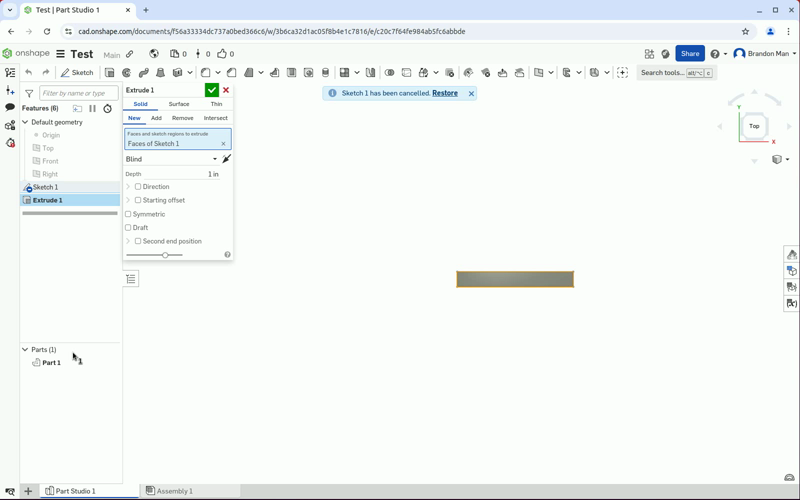
mouse_move(143, 106)
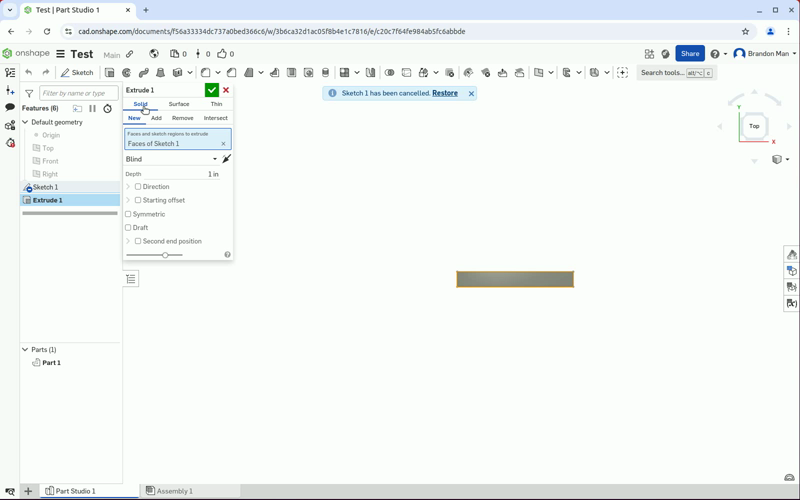
click(143, 106)
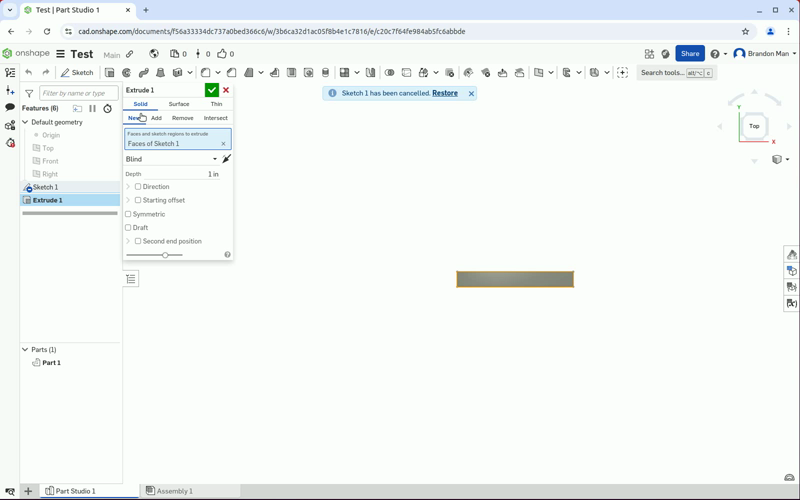
mouse_move(137, 120)
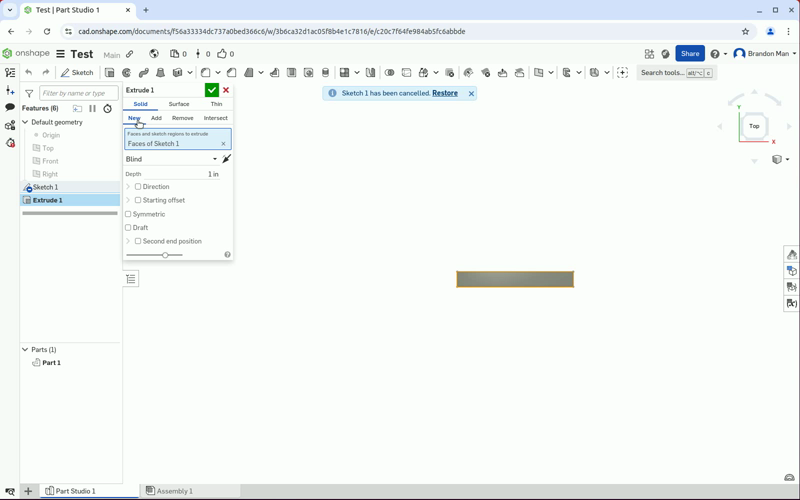
click(137, 120)
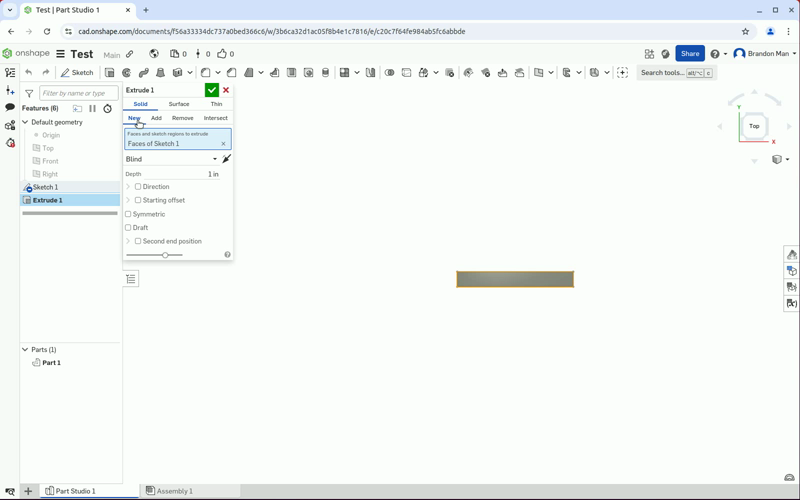
key(tab, 4)
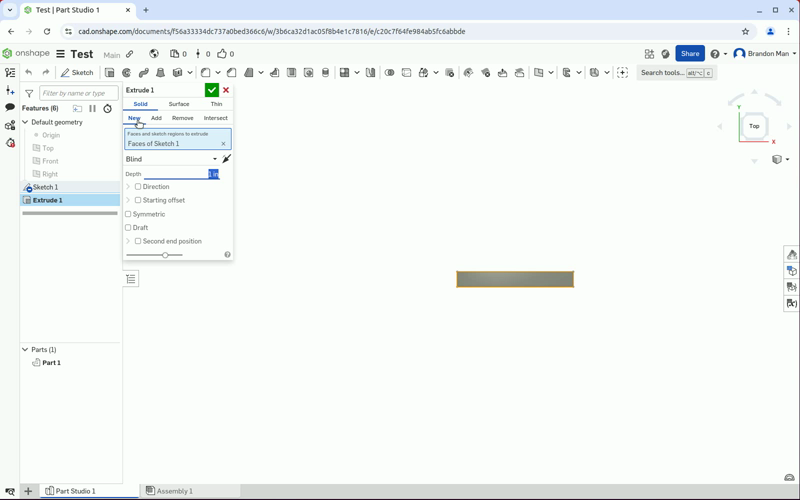
text(3.851)
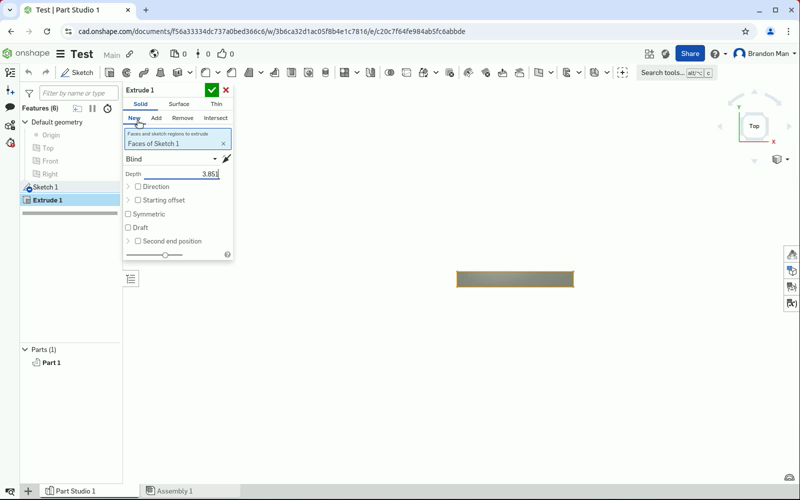
key(enter)
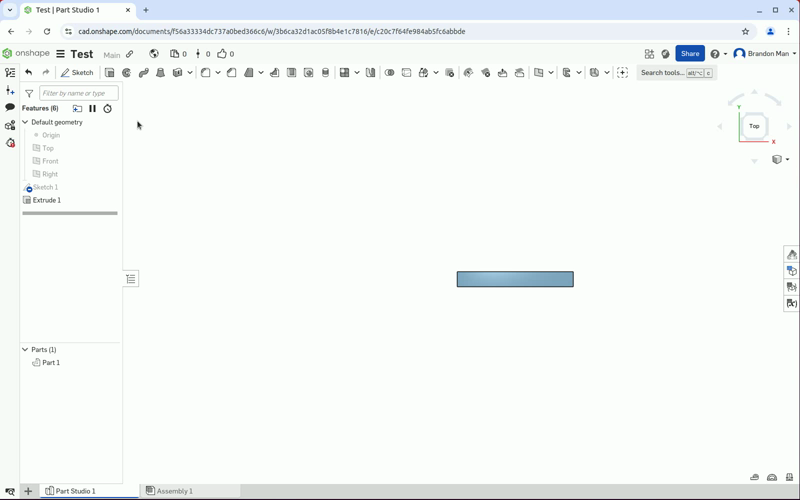
key(shift+h)
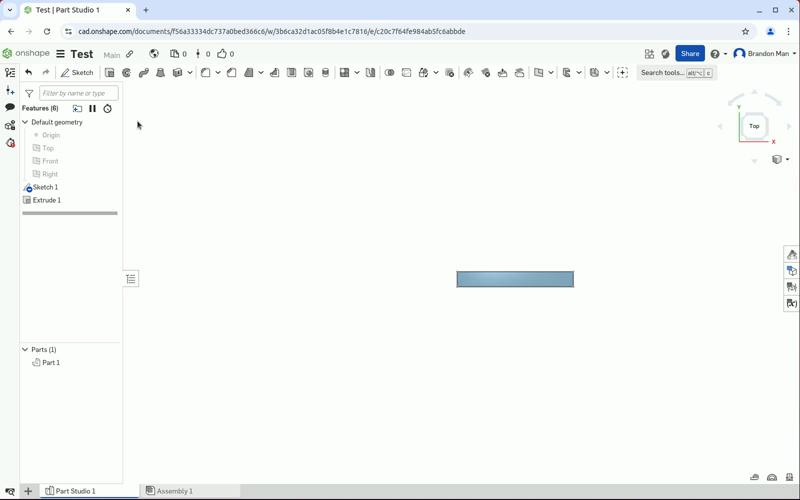
key(shift+h)
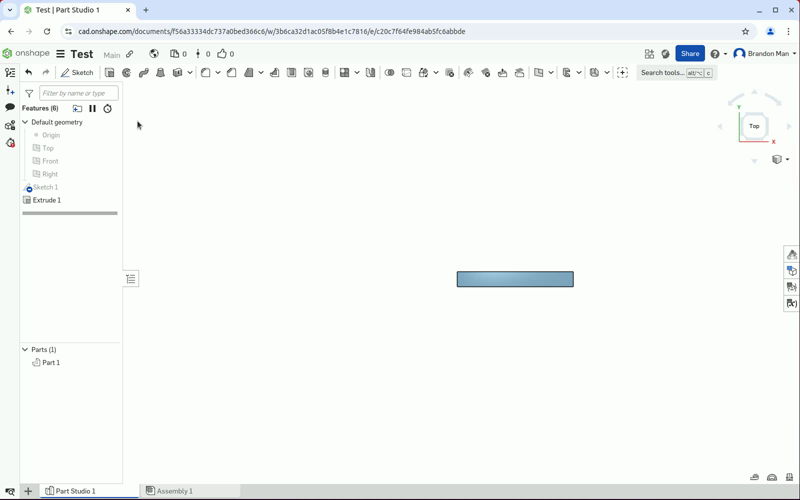
mouse_move(73, 189)
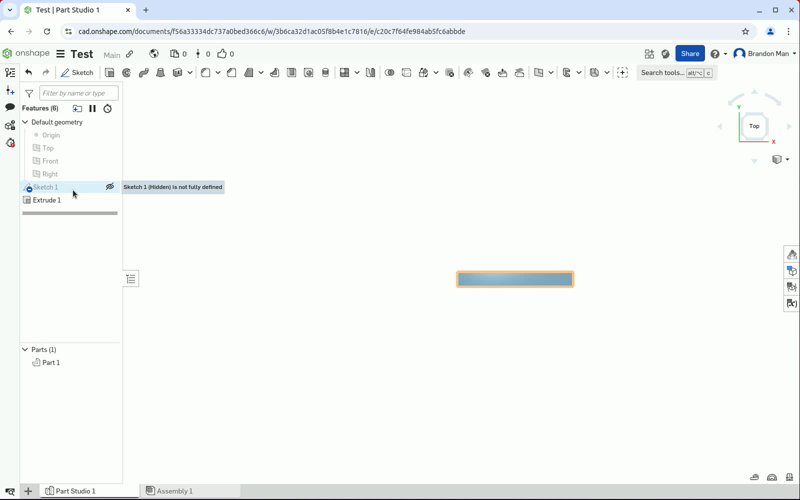
click(73, 189)
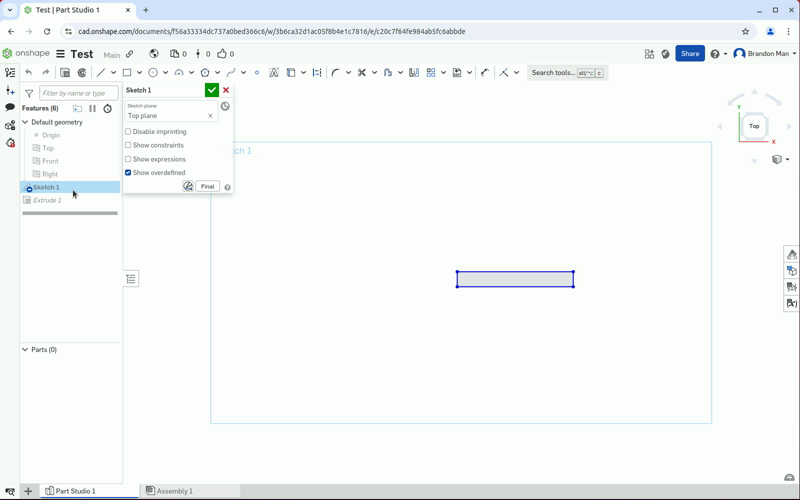
mouse_move(229, 92)
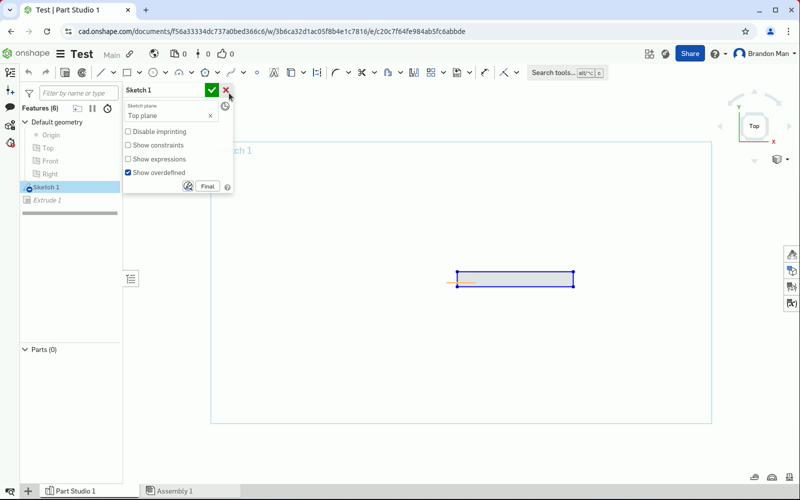
click(229, 92)
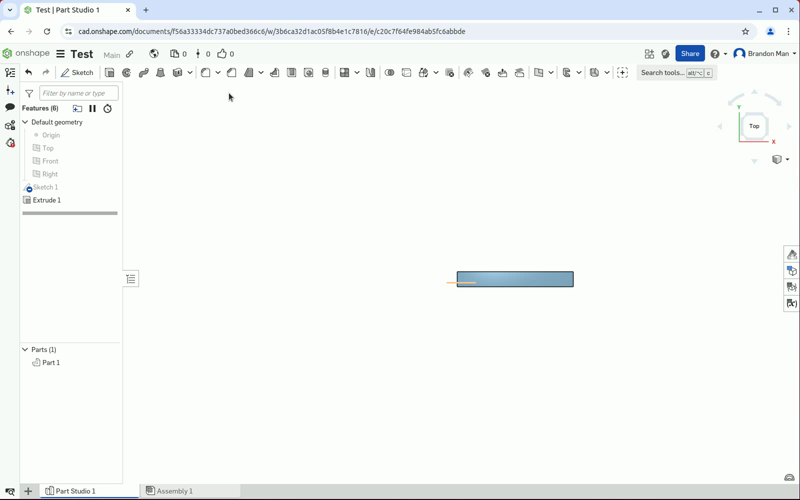
mouse_move(541, 75)
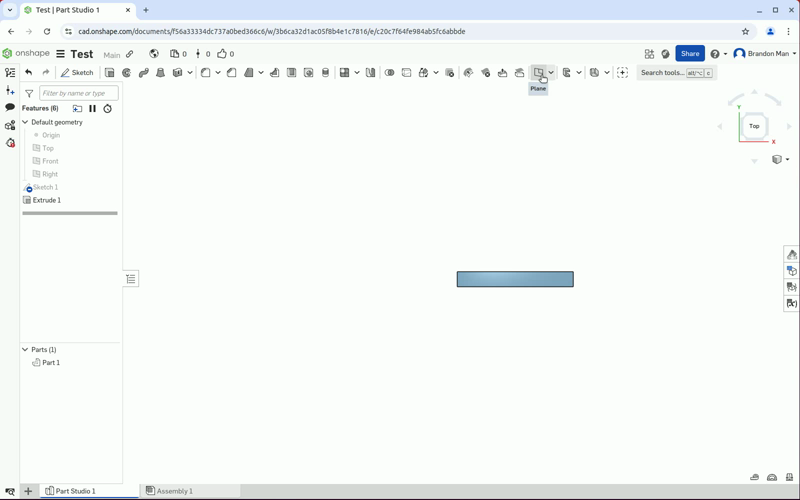
click(541, 75)
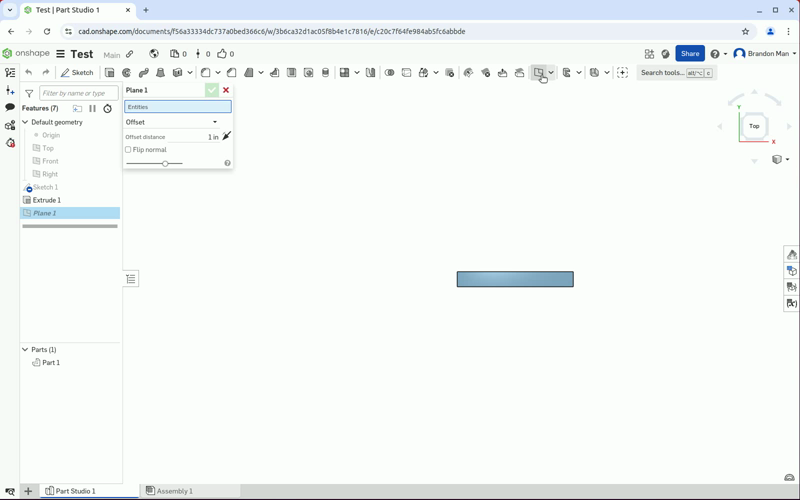
mouse_move(73, 150)
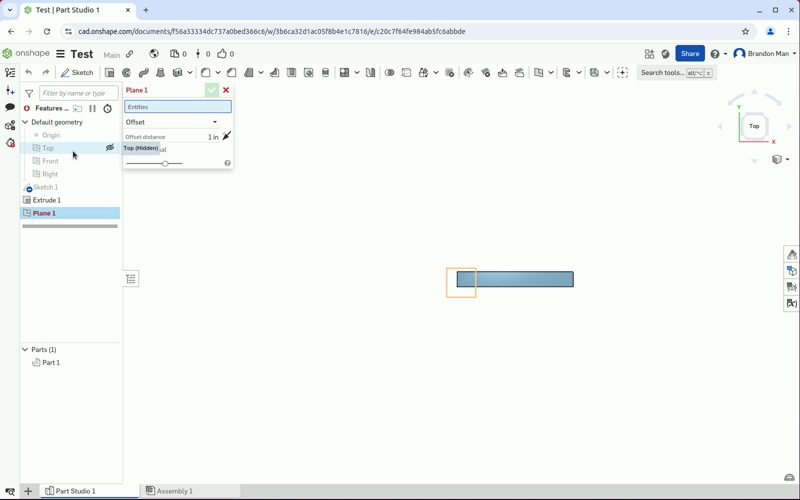
click(73, 150)
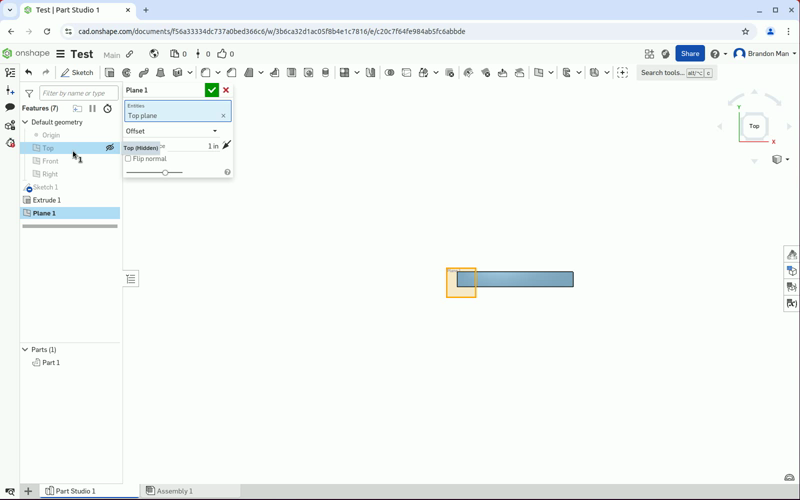
key(tab, 2)
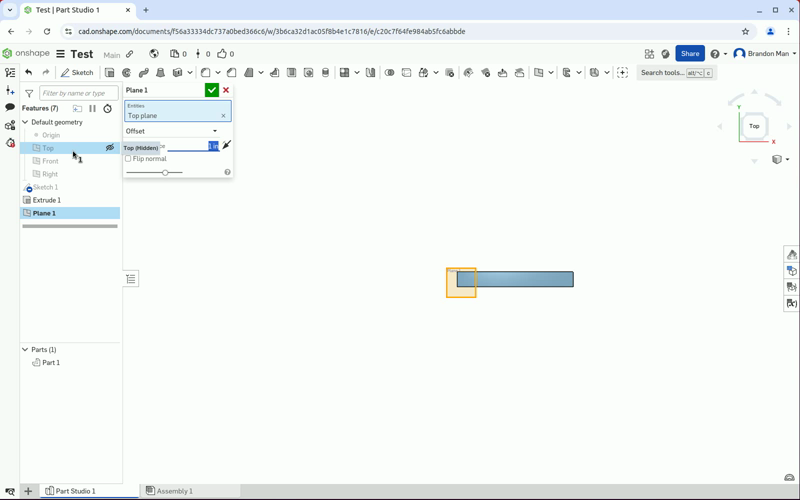
text(3.851)
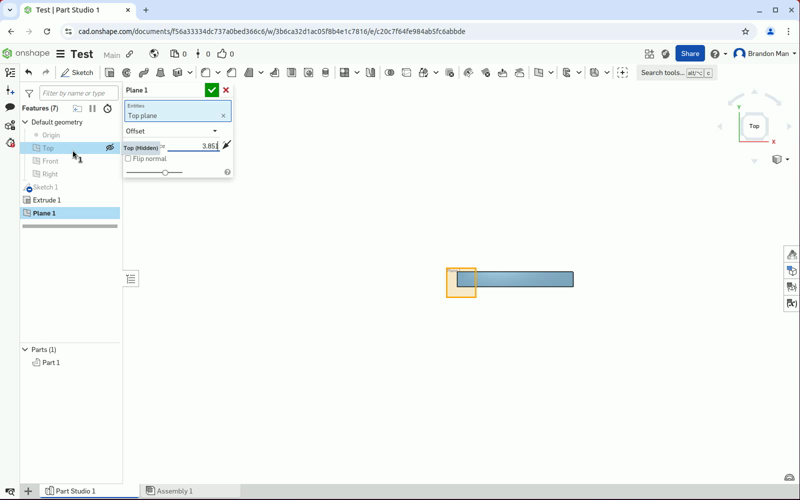
key(enter, 2)
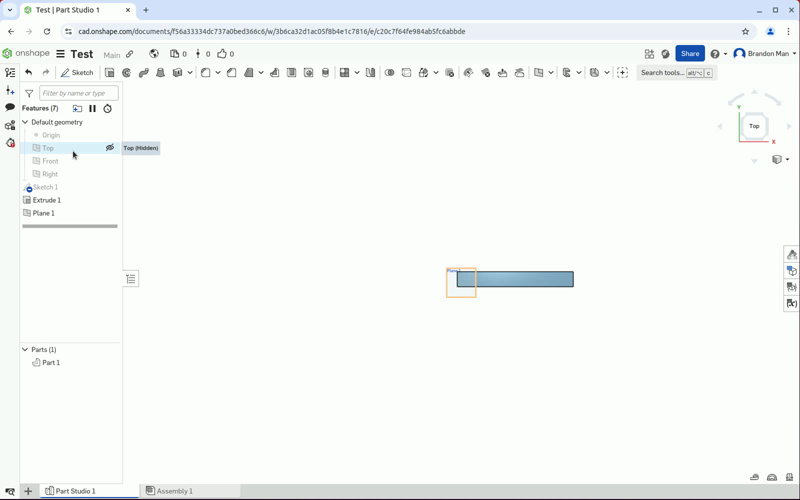
key(shift+s)
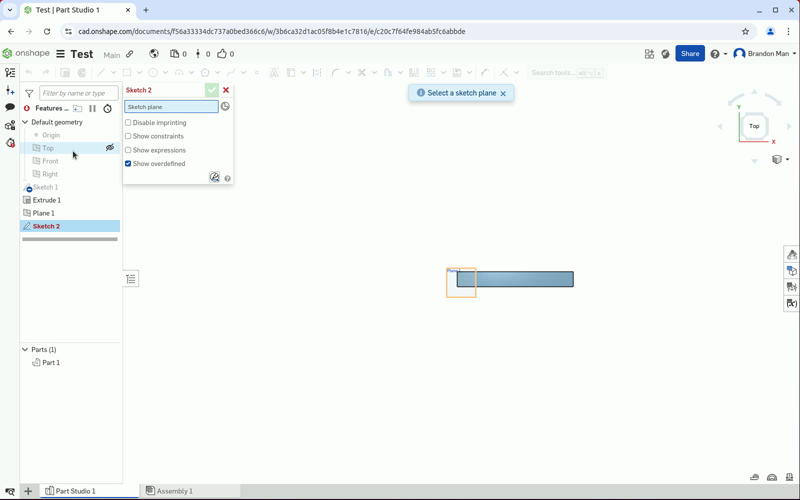
mouse_move(73, 215)
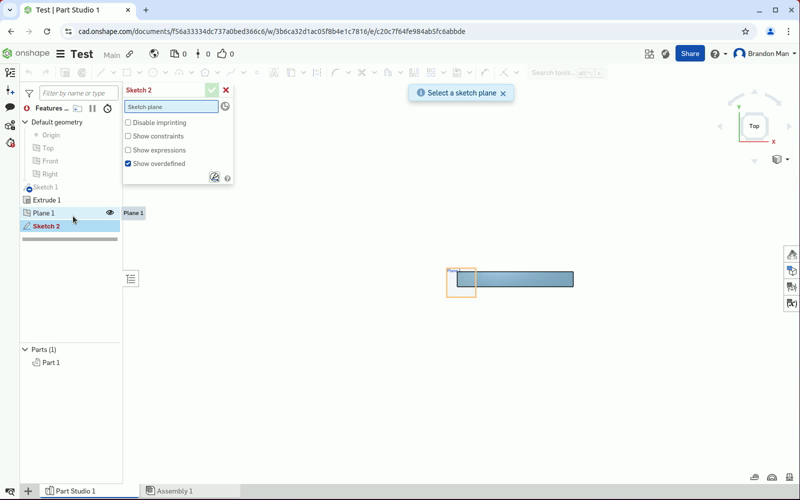
click(73, 215)
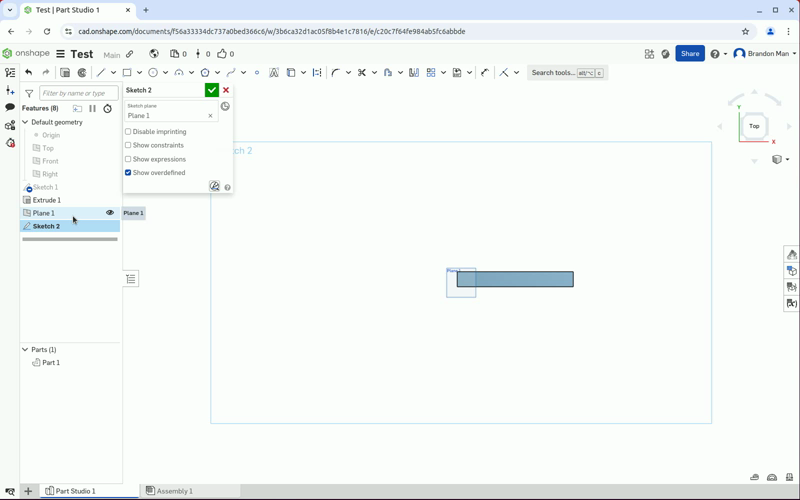
mouse_move(73, 352)
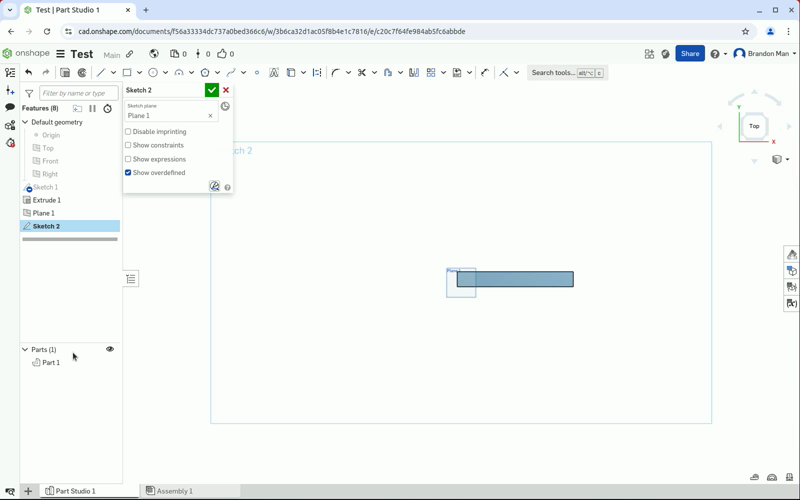
key(y)
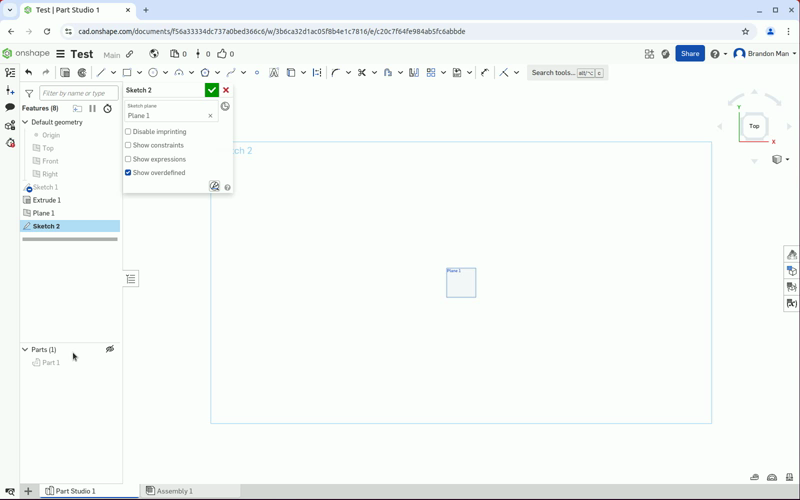
key(l)
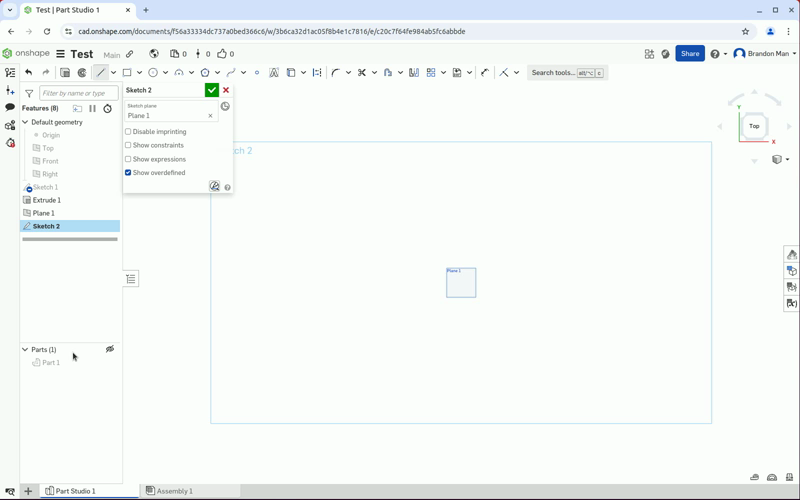
key_down(shift)
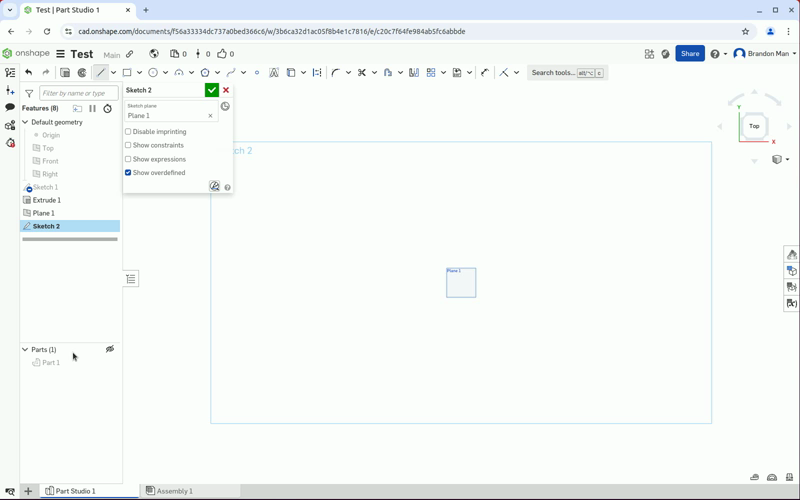
mouse_move(457, 285)
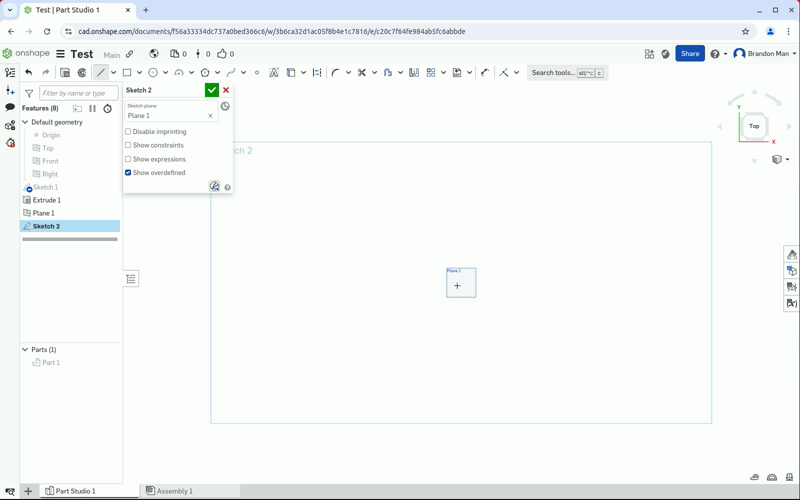
click(457, 285)
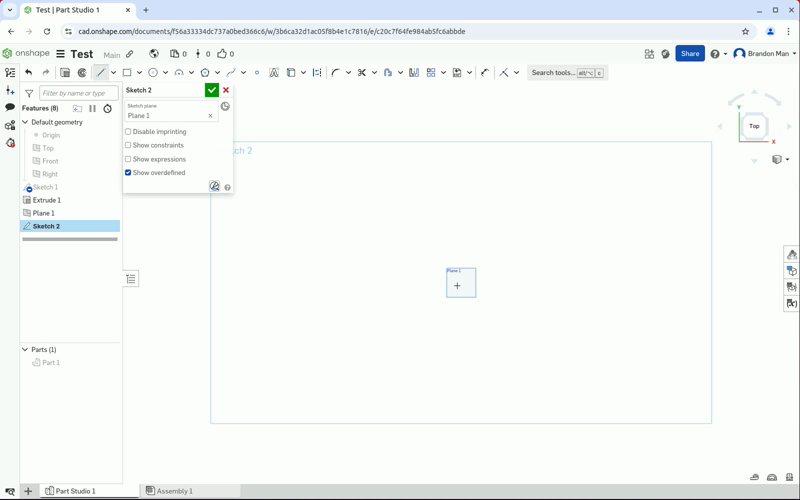
key_up(shift)
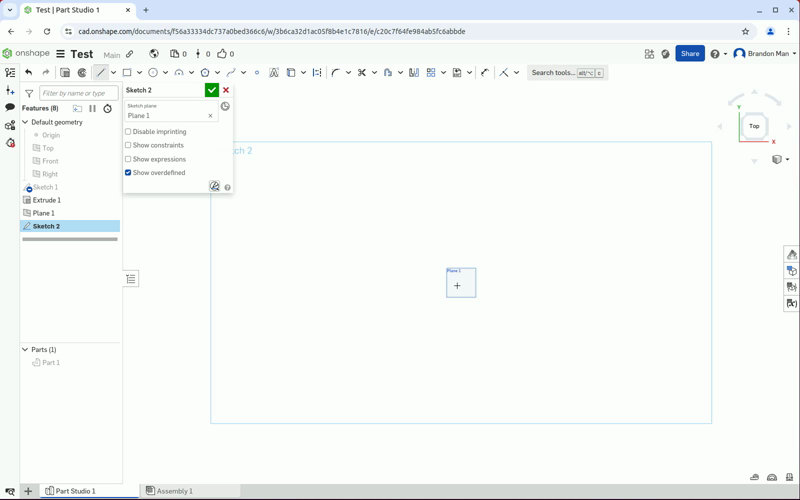
key_down(shift)
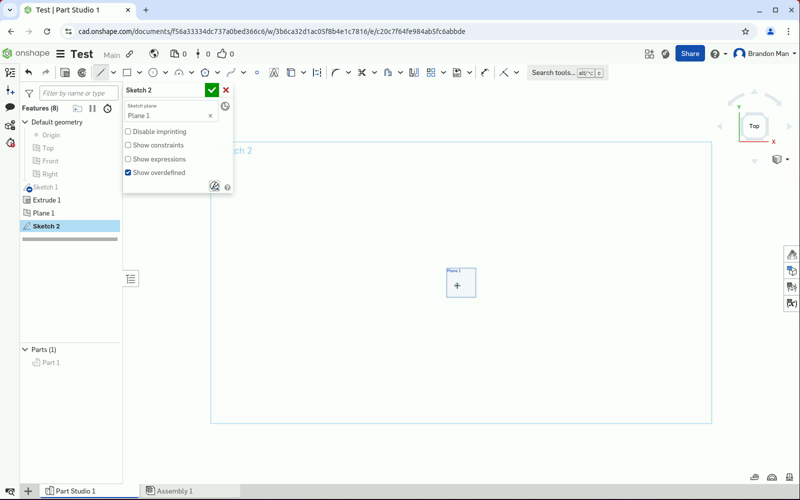
mouse_move(573, 285)
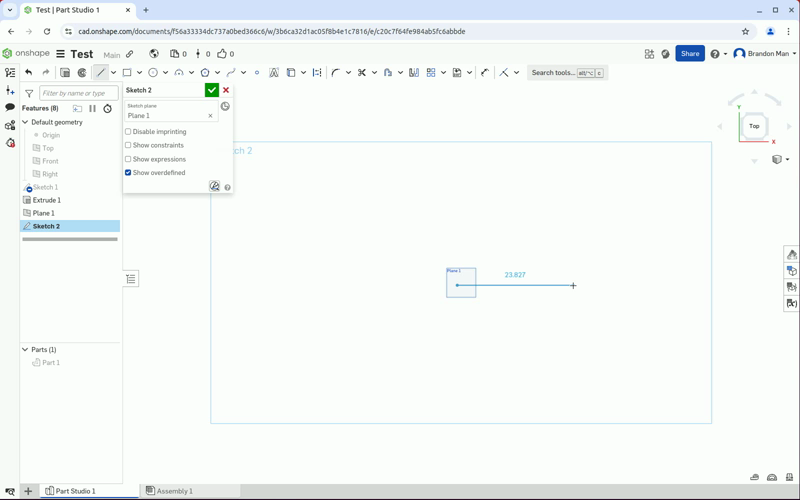
click(573, 285)
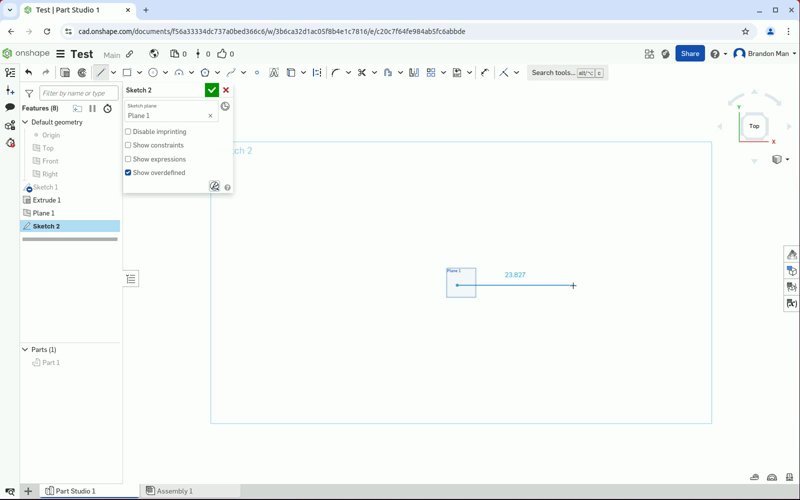
key_up(shift)
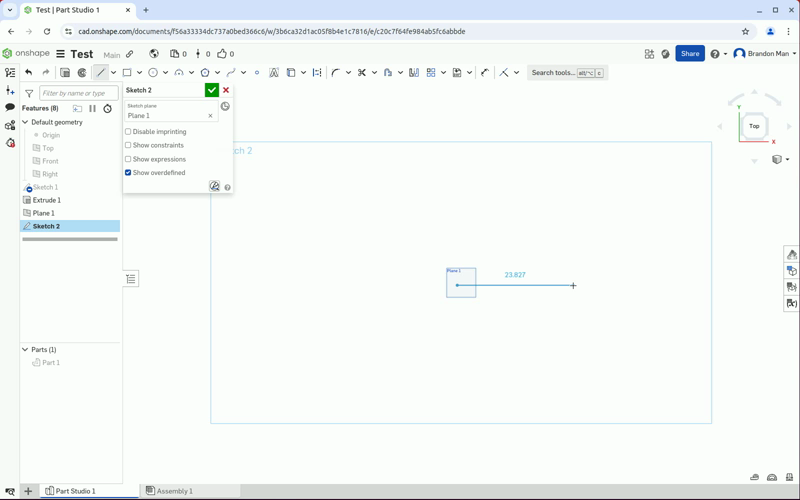
key_down(shift)
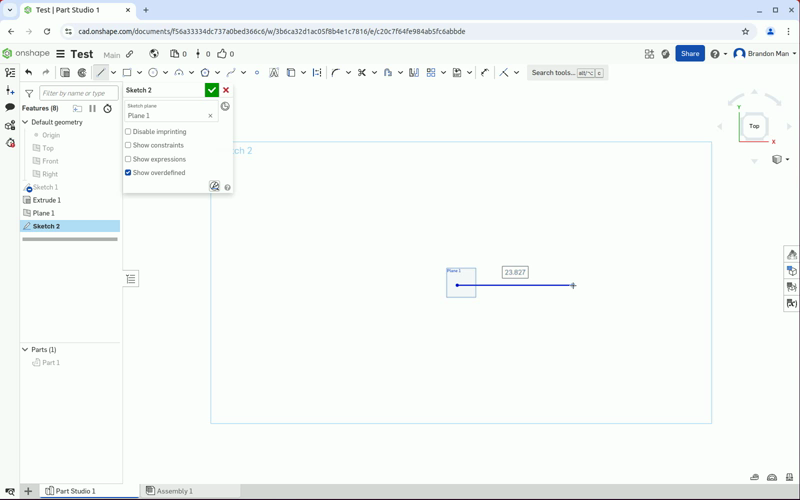
mouse_move(589, 285)
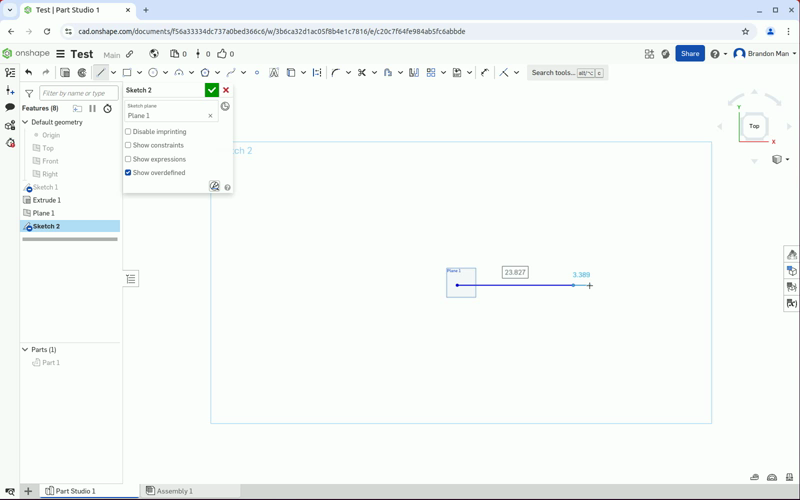
mouse_move(573, 270)
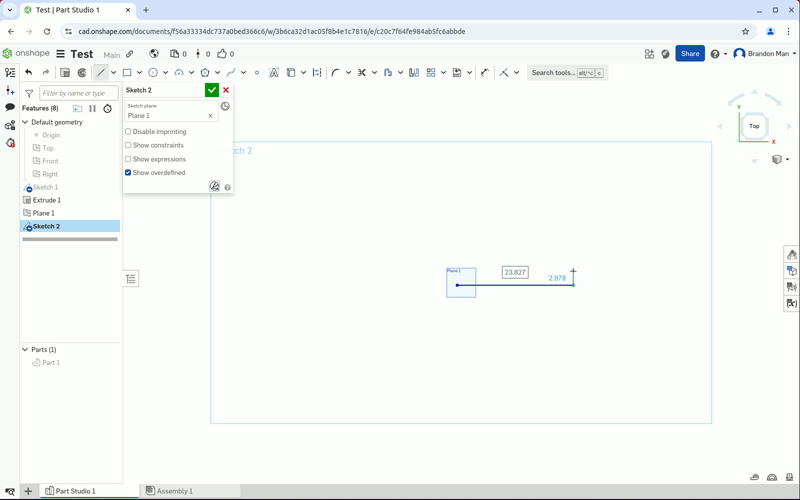
click(573, 270)
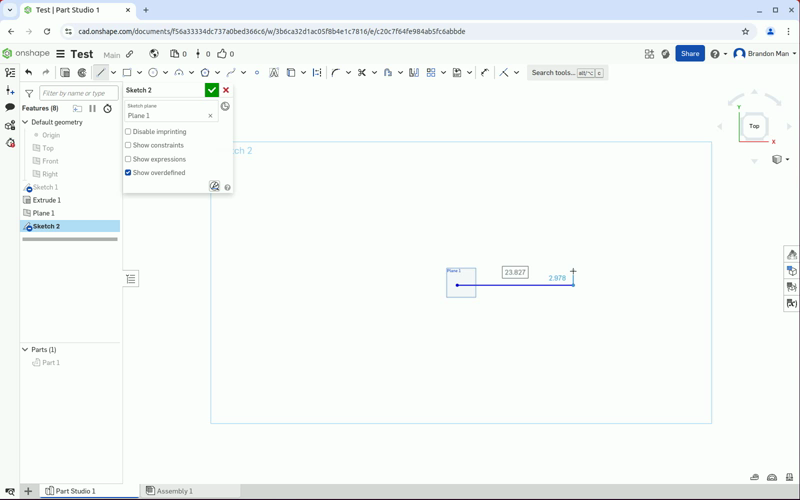
key_up(shift)
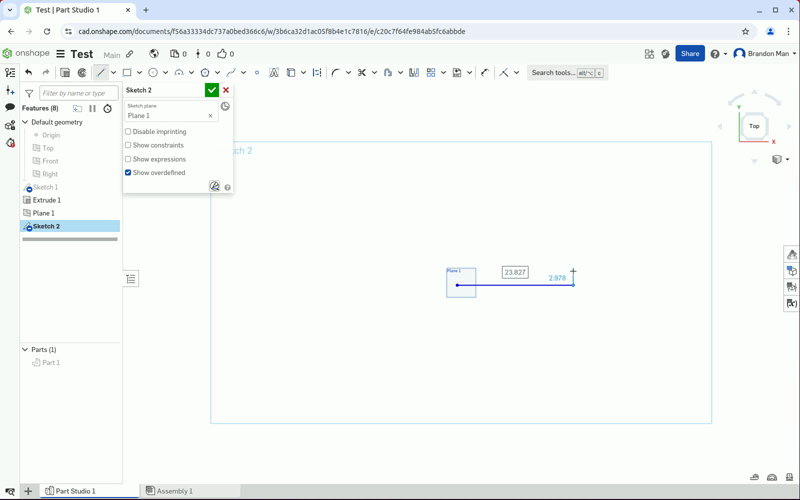
key_down(shift)
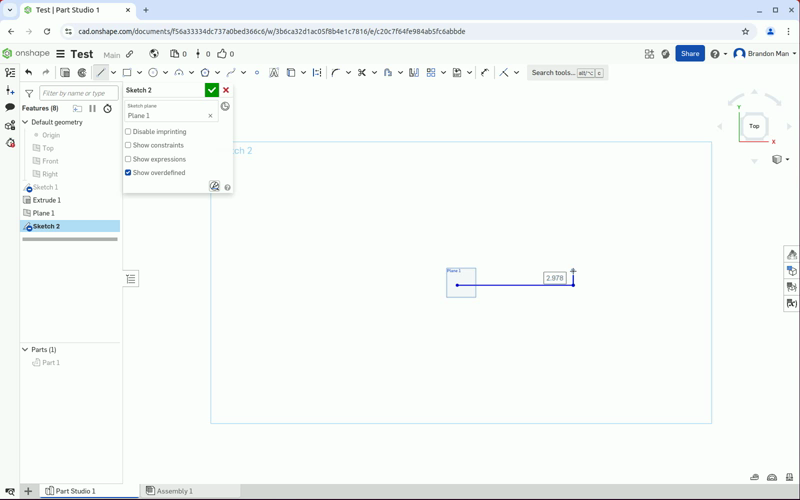
mouse_move(457, 270)
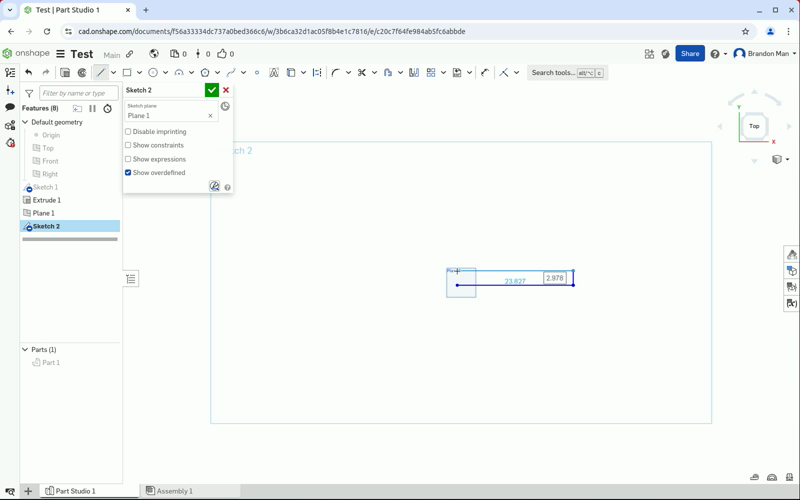
click(457, 270)
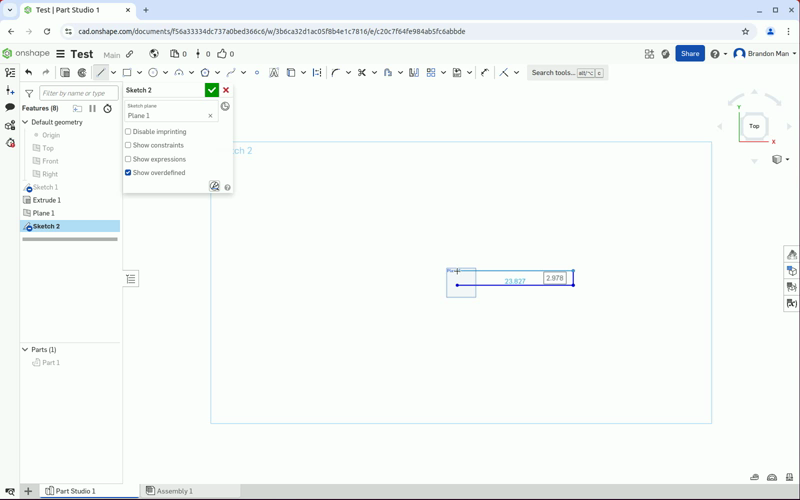
key_up(shift)
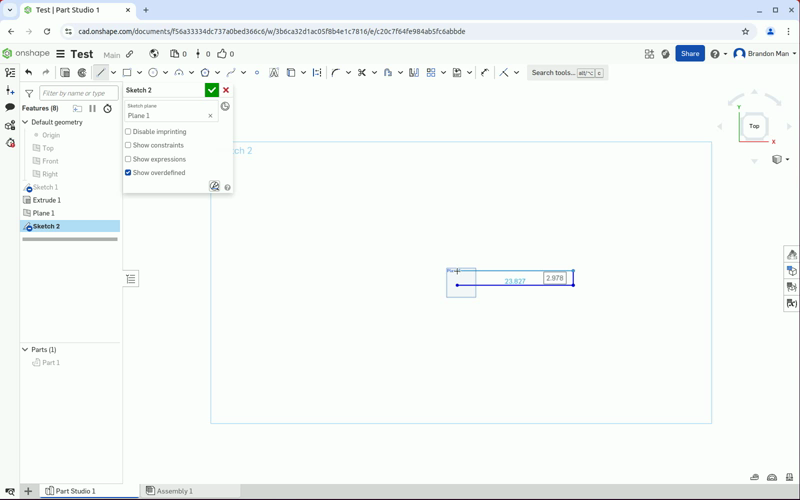
mouse_move(487, 270)
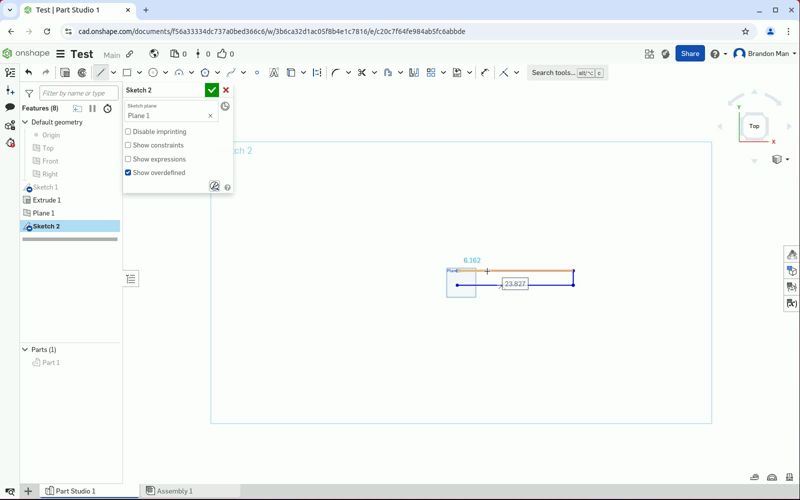
key_down(shift)
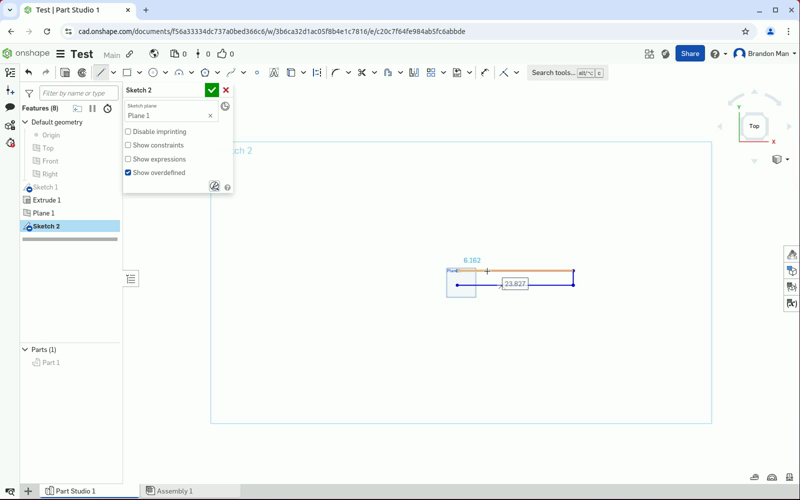
mouse_move(457, 285)
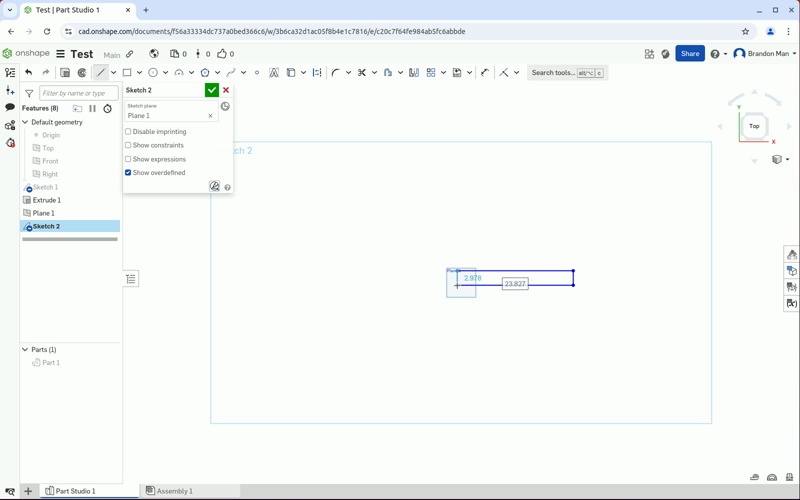
key_up(shift)
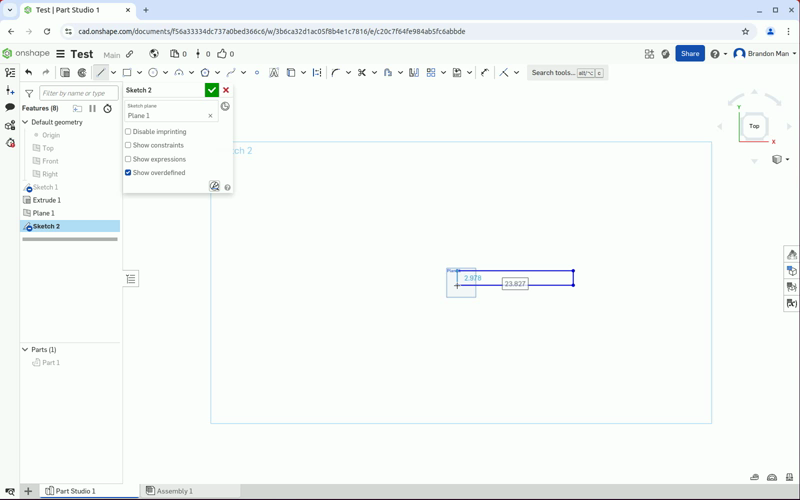
click(457, 285)
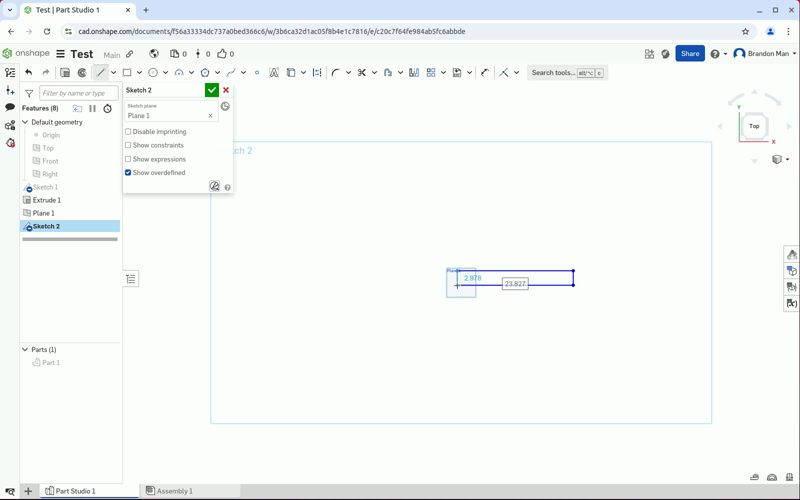
key(esc)
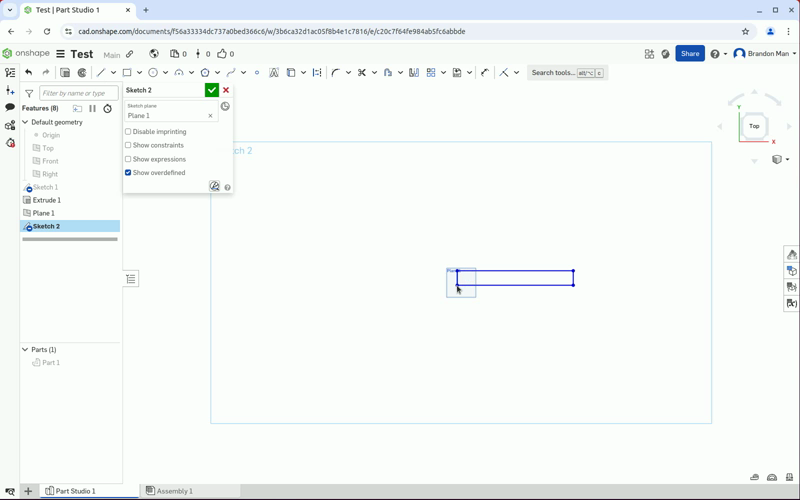
mouse_move(532, 278)
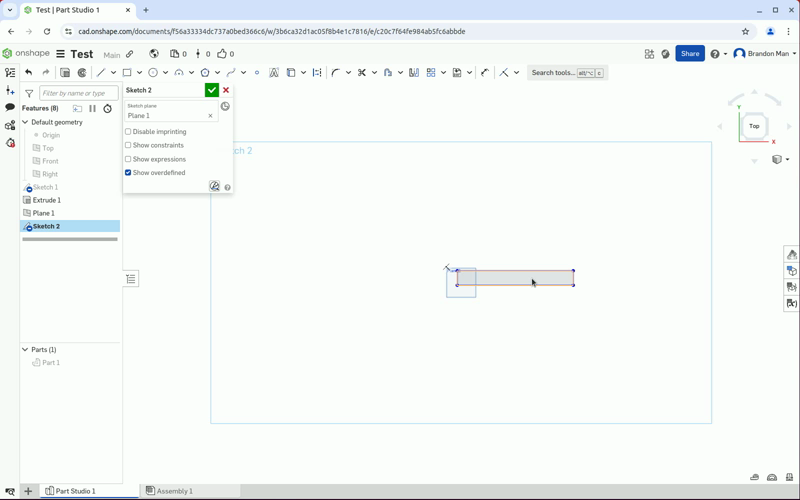
scroll(6)
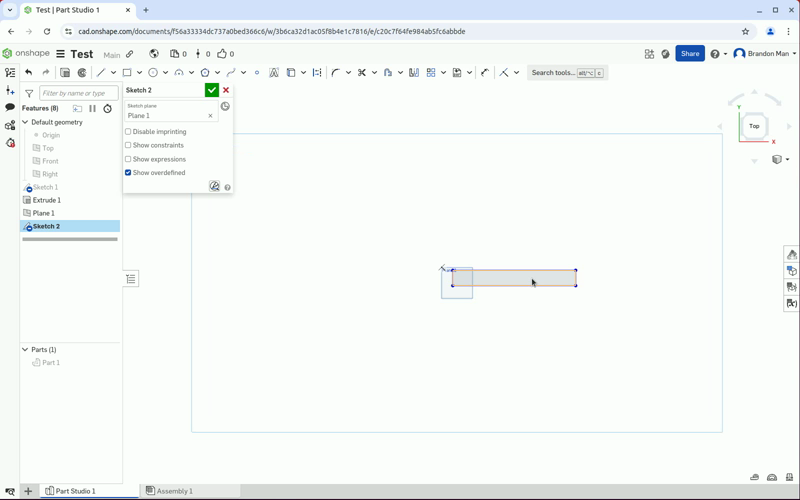
scroll(6)
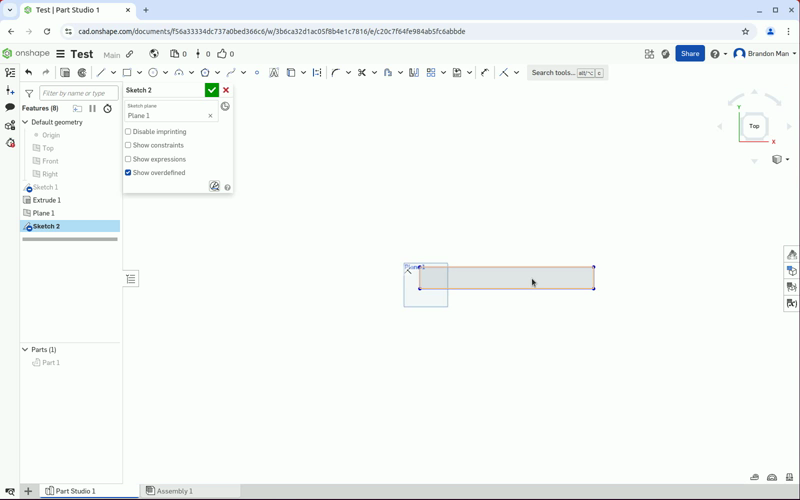
scroll(6)
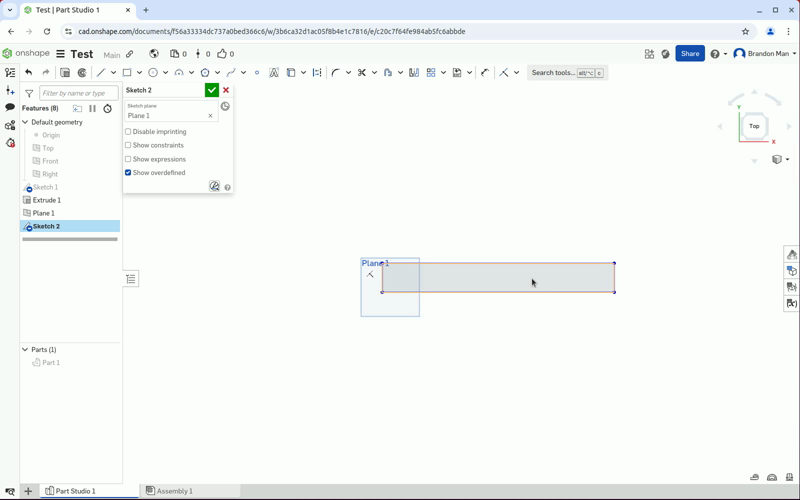
scroll(6)
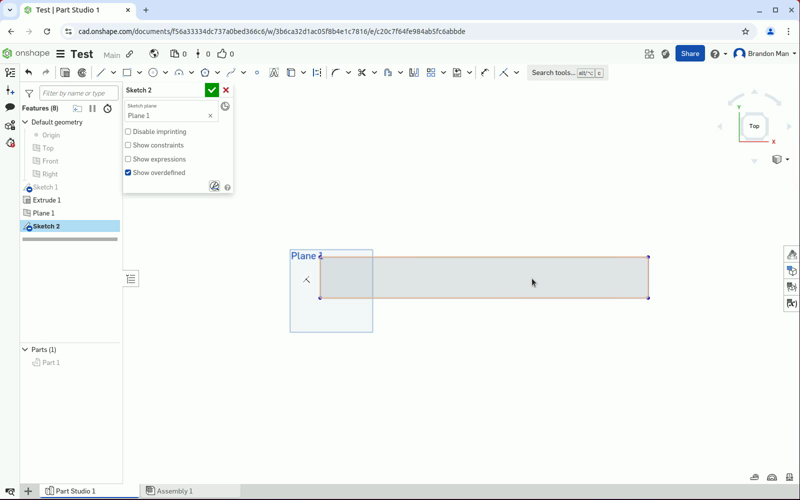
scroll(6)
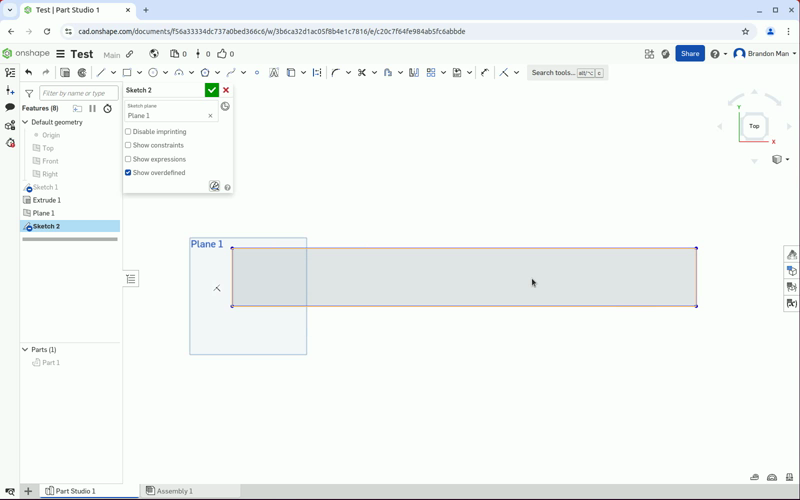
scroll(6)
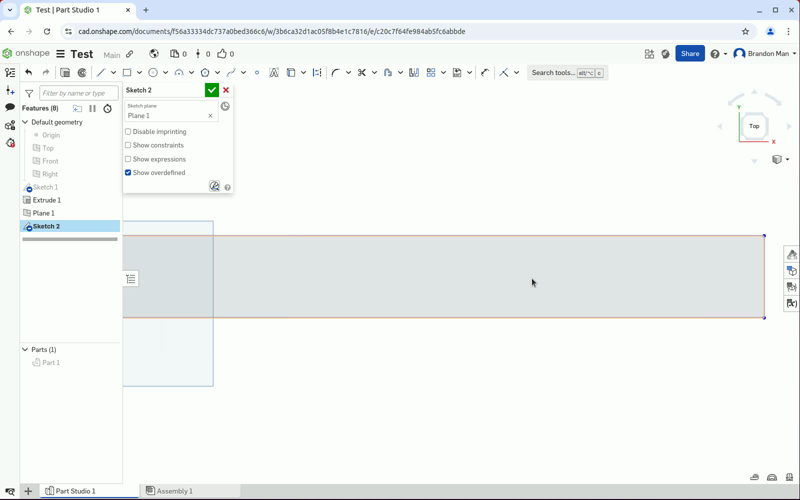
scroll(6)
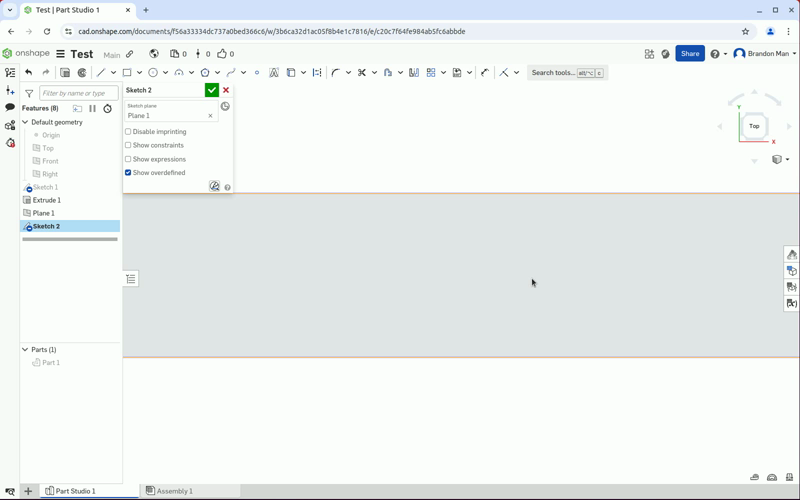
click(532, 278)
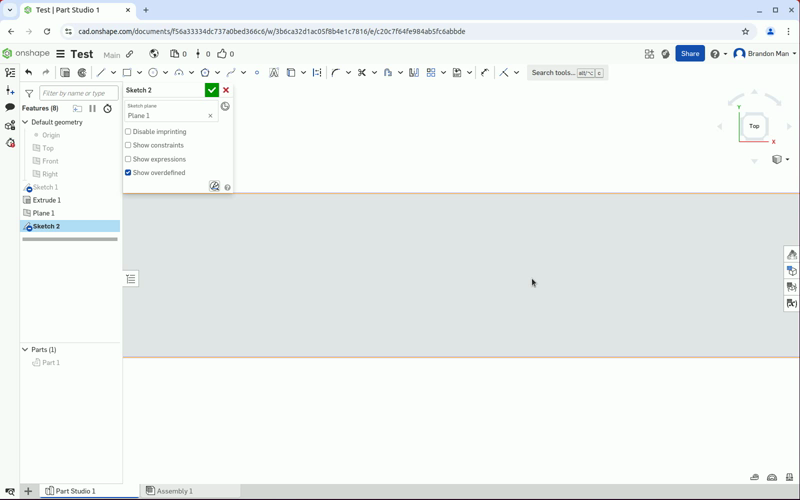
scroll(-6)
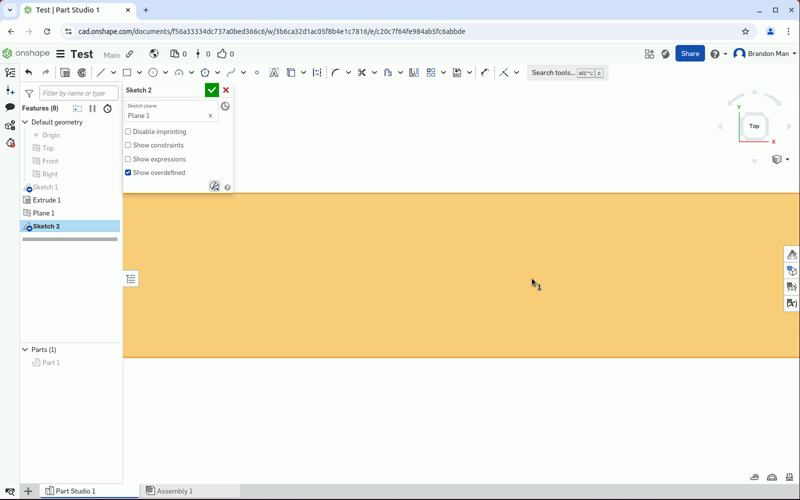
scroll(-6)
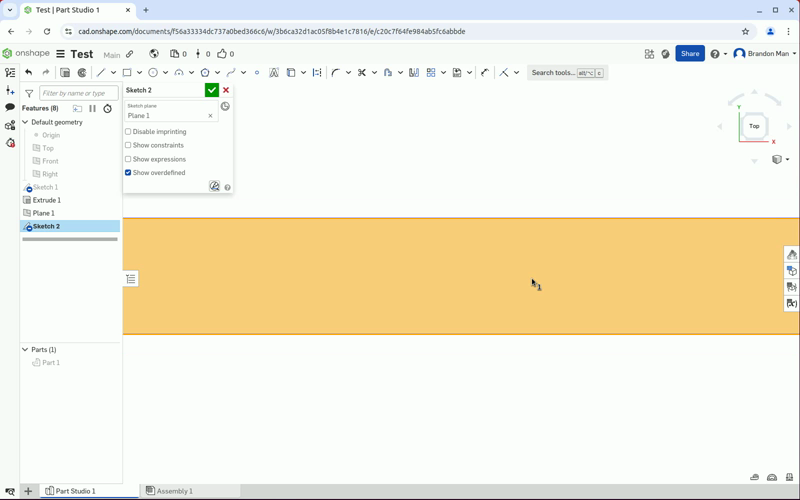
scroll(-6)
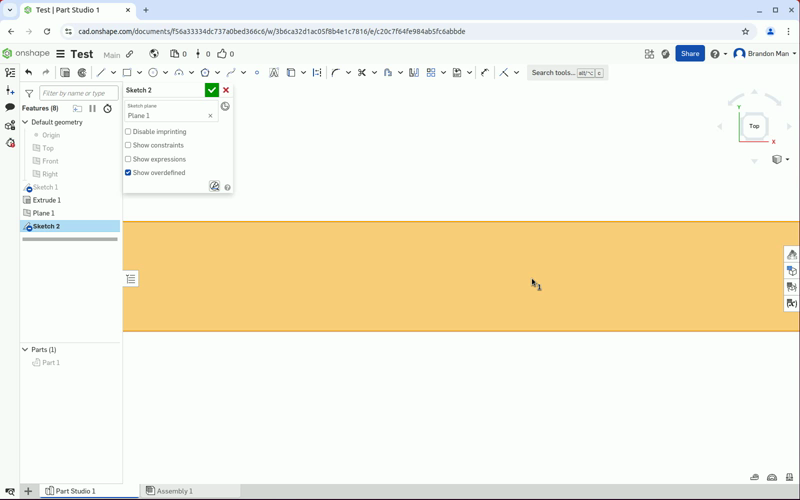
scroll(-6)
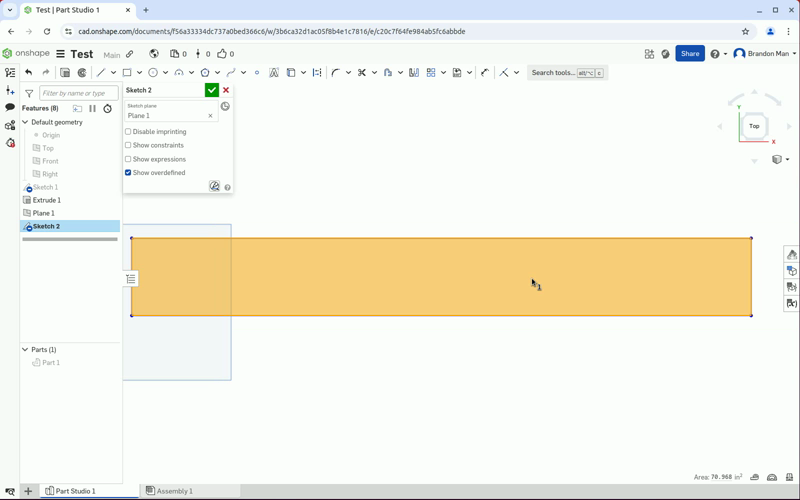
scroll(-6)
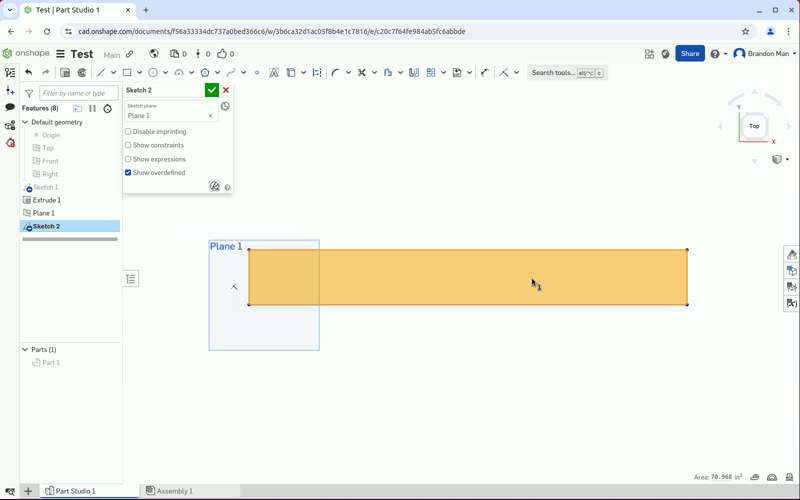
scroll(-6)
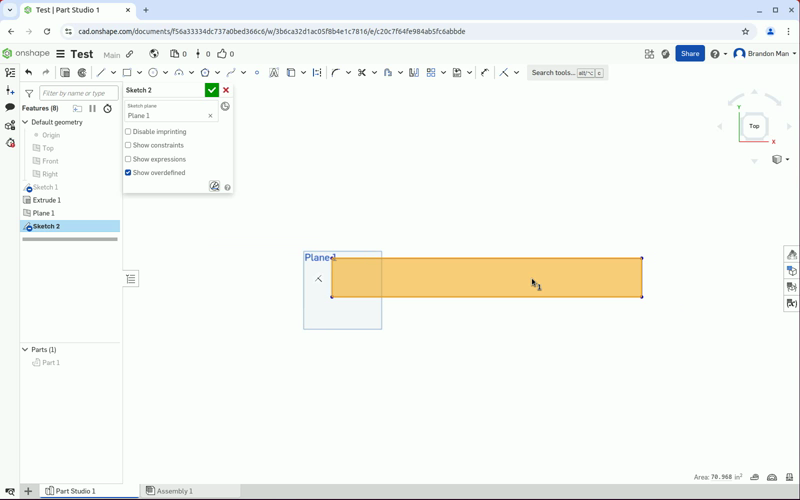
scroll(-6)
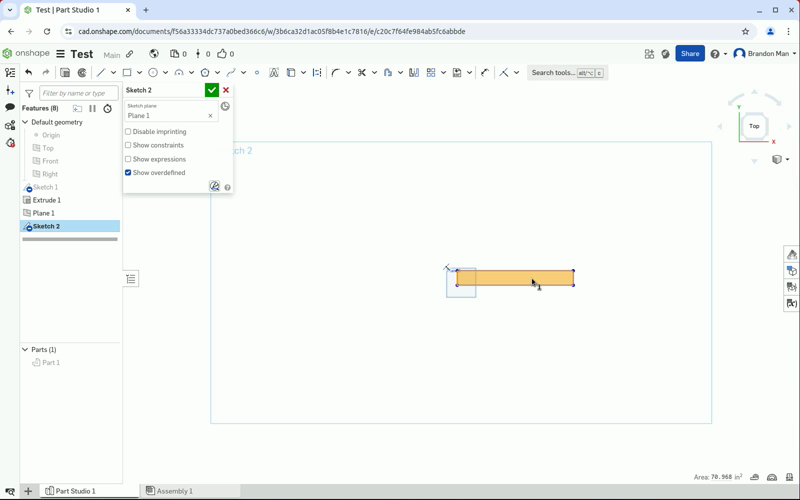
mouse_move(73, 352)
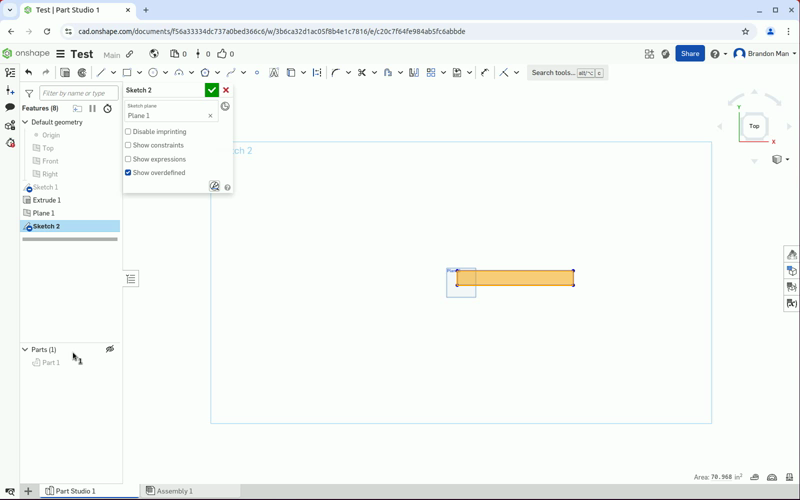
key(shift+y)
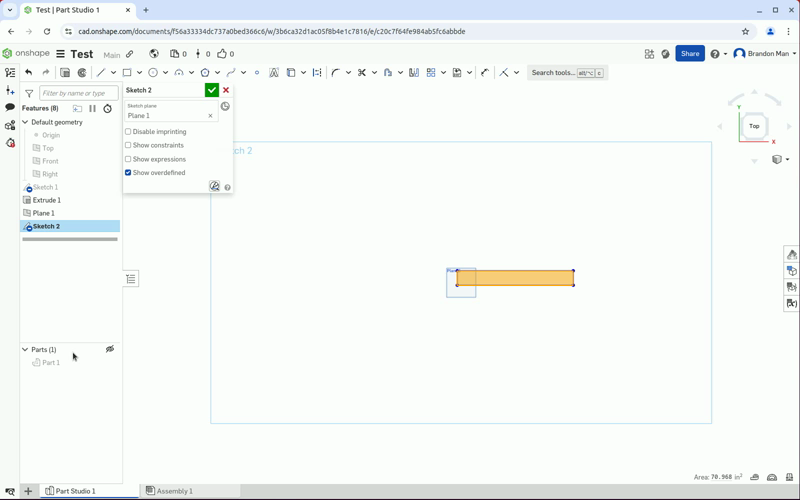
key(shift+e)
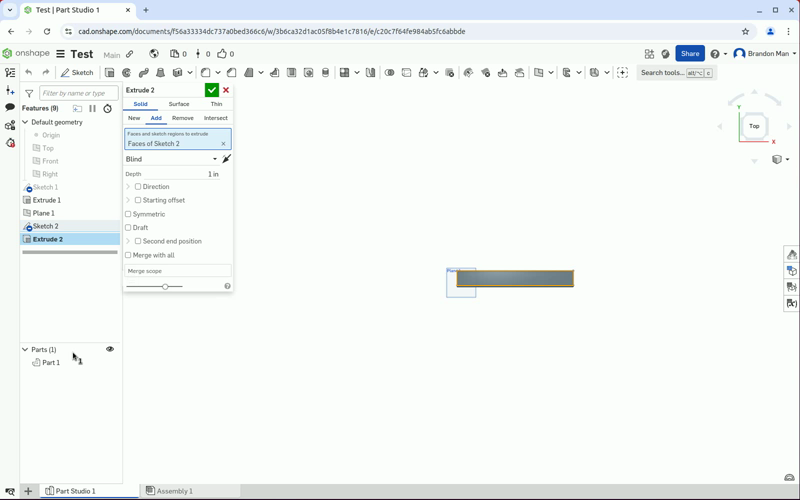
mouse_move(143, 106)
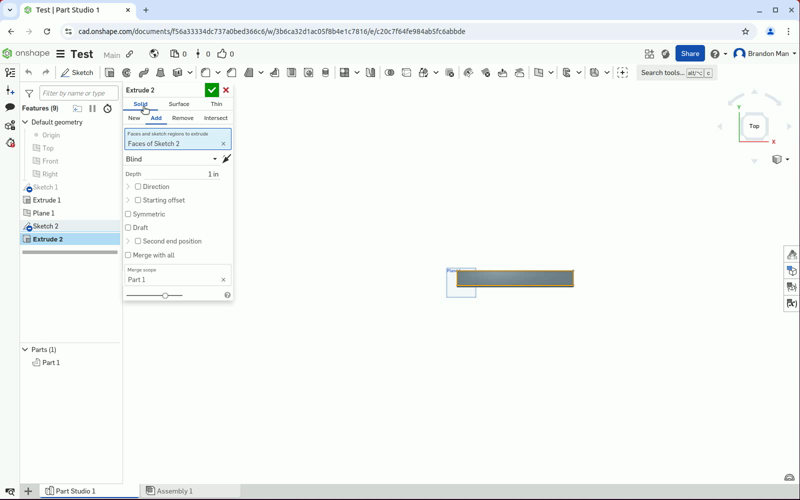
click(143, 106)
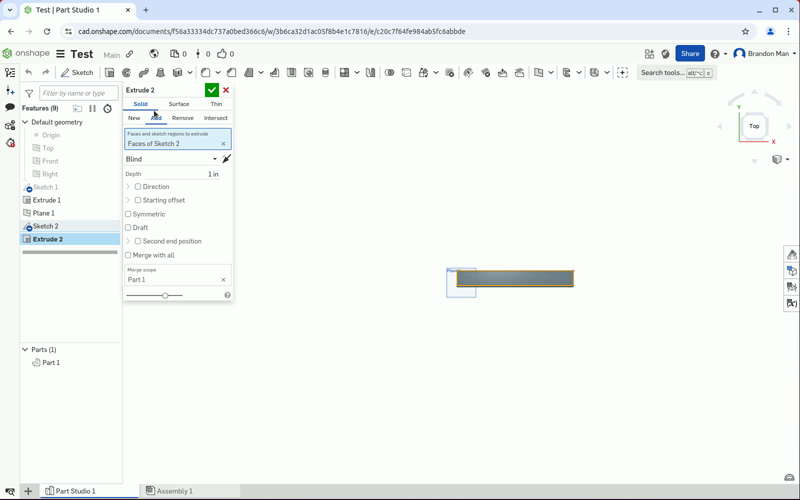
mouse_move(186, 120)
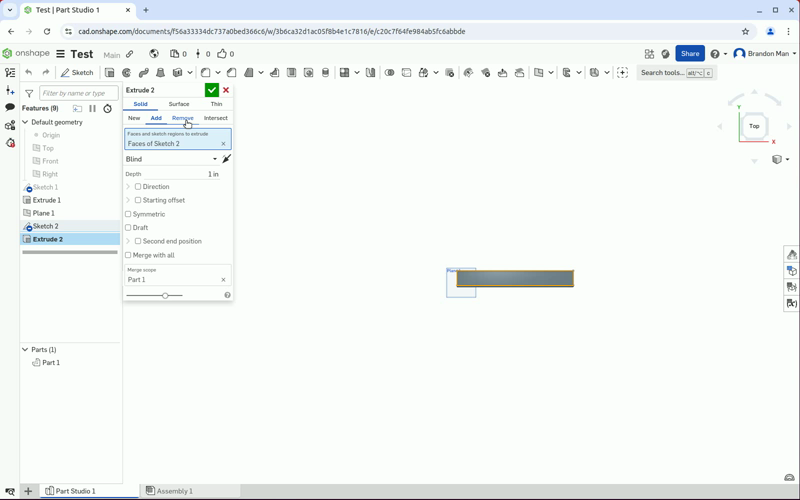
click(186, 120)
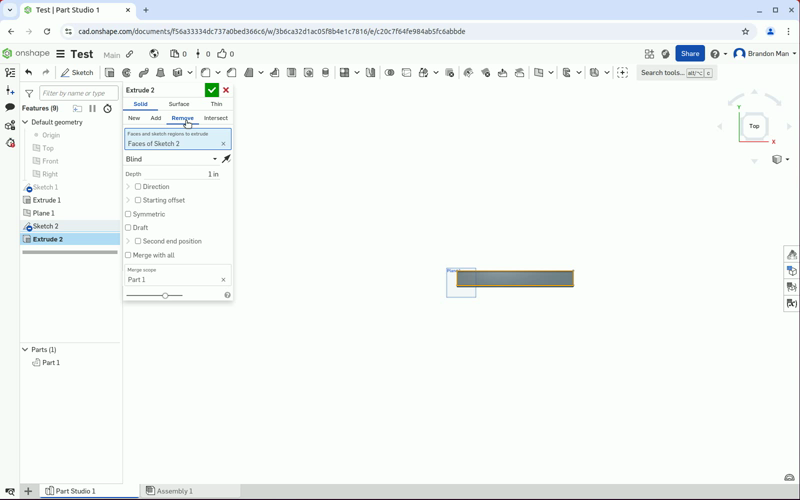
key(tab, 4)
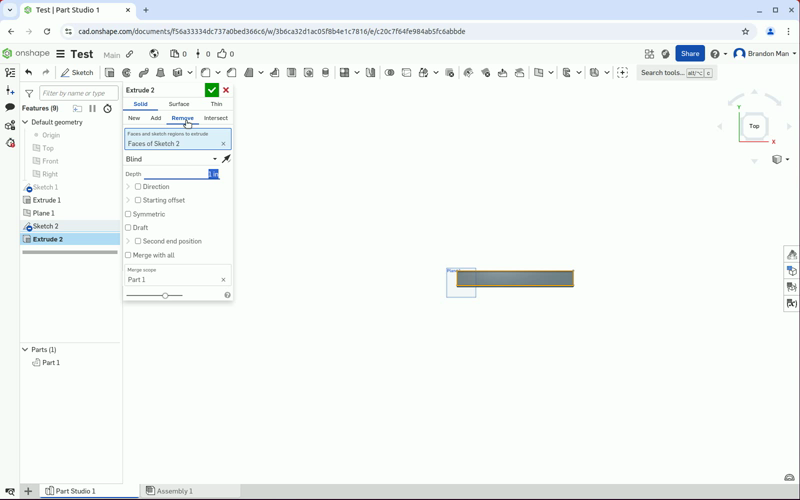
text(3.611)
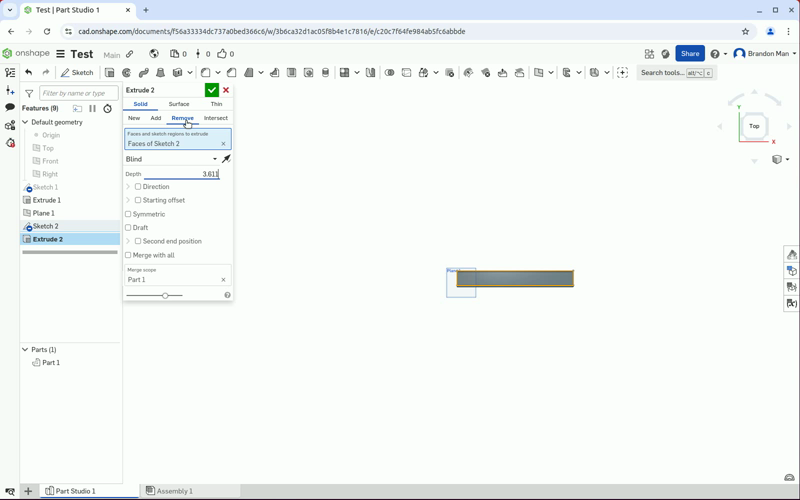
key(tab, 6)
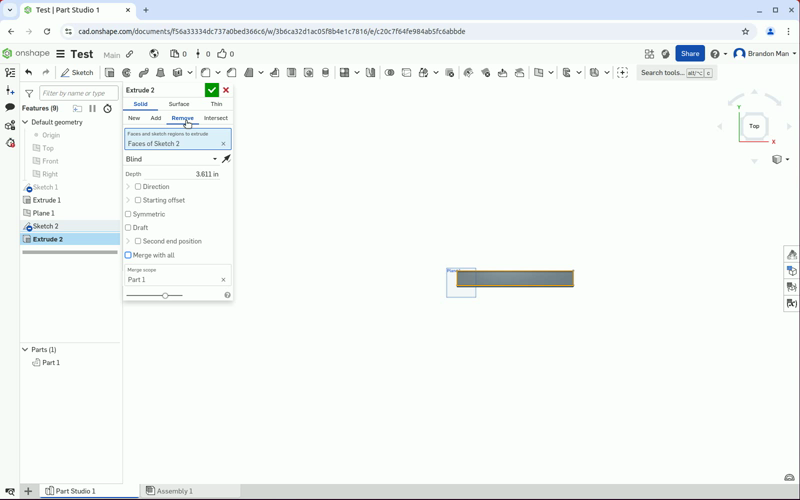
key(space)
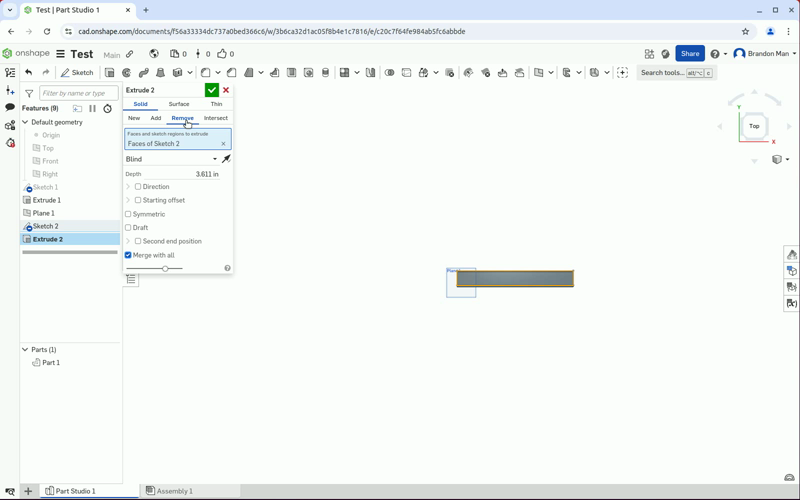
key(enter)
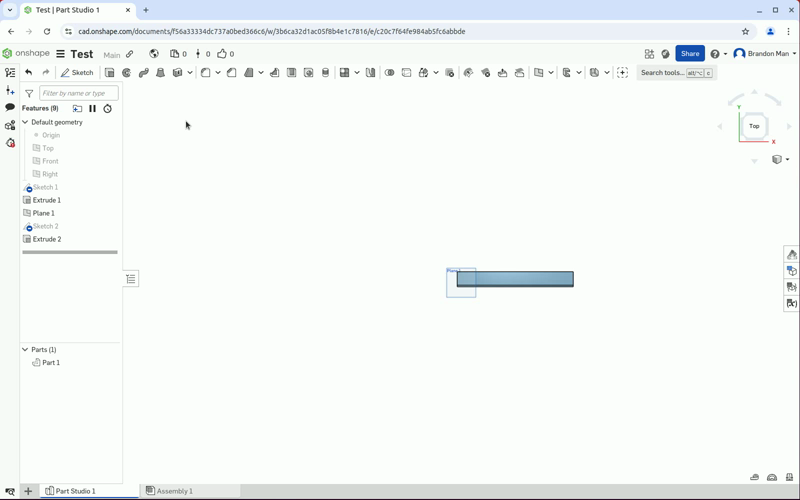
key(shift+h)
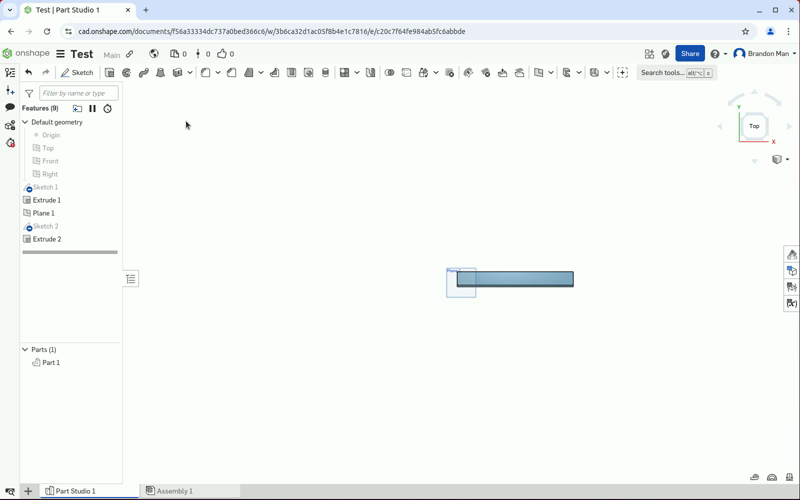
key(shift+h)
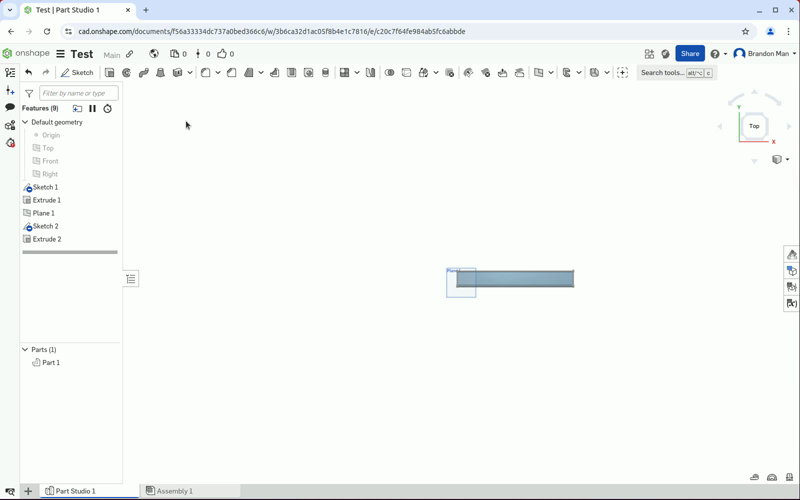
key(shift+7)
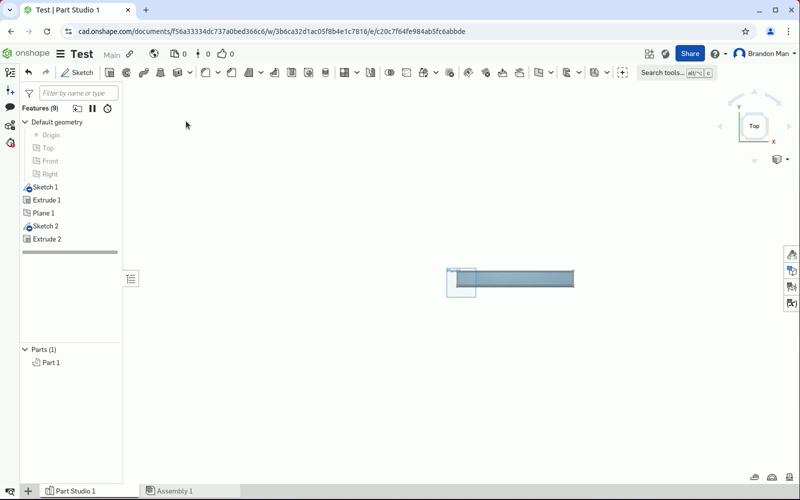
key(up, 3)
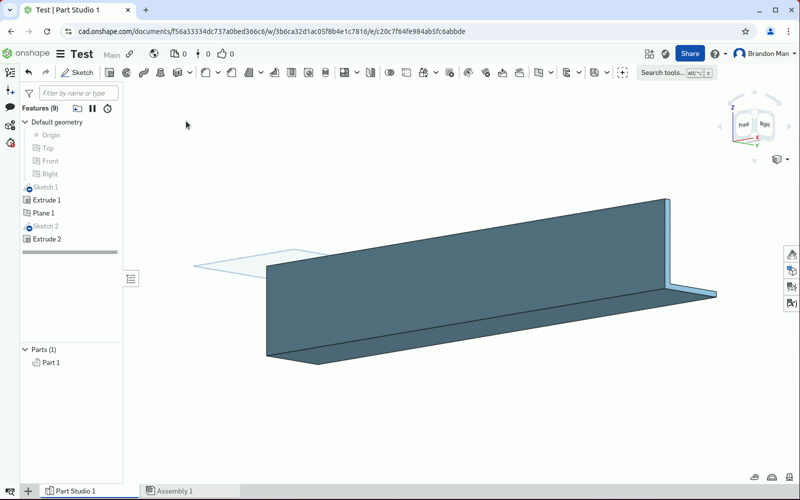
key(left, 3)
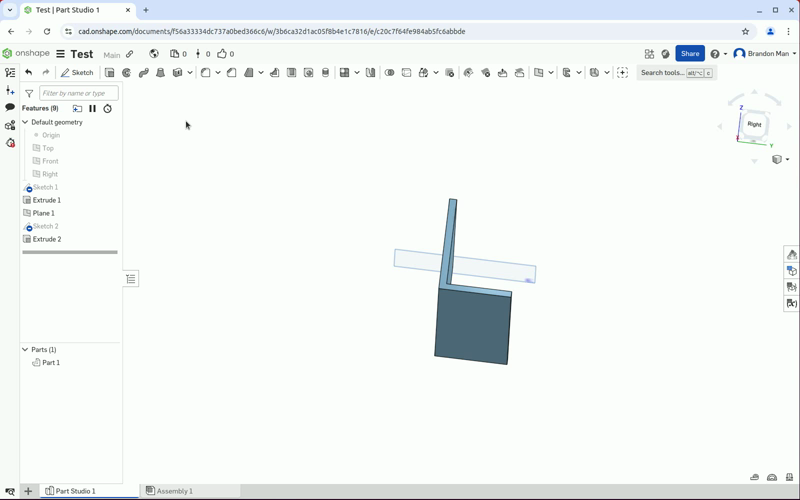
key(right, 3)
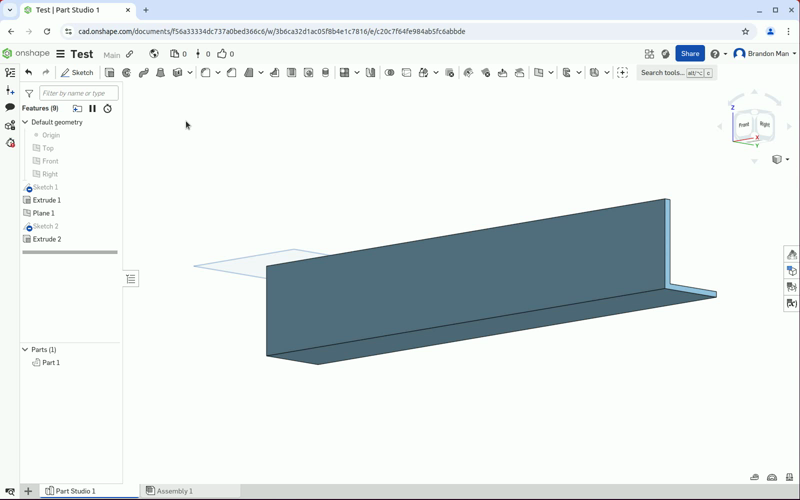
key(down, 3)
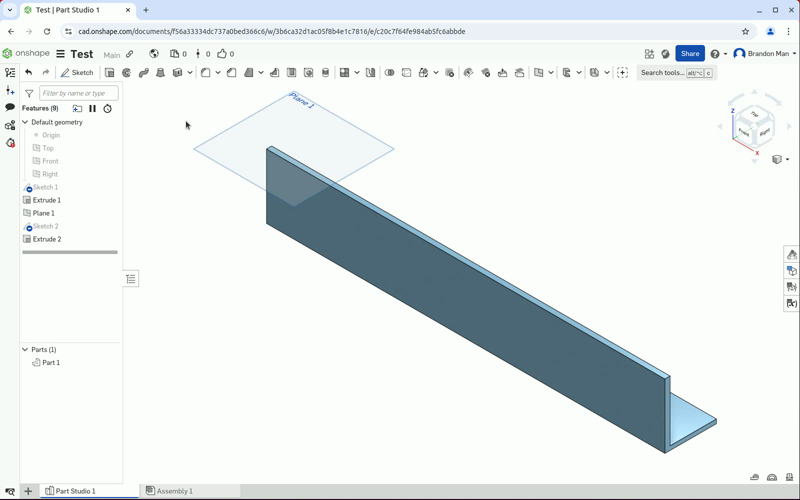
mouse_move(73, 189)
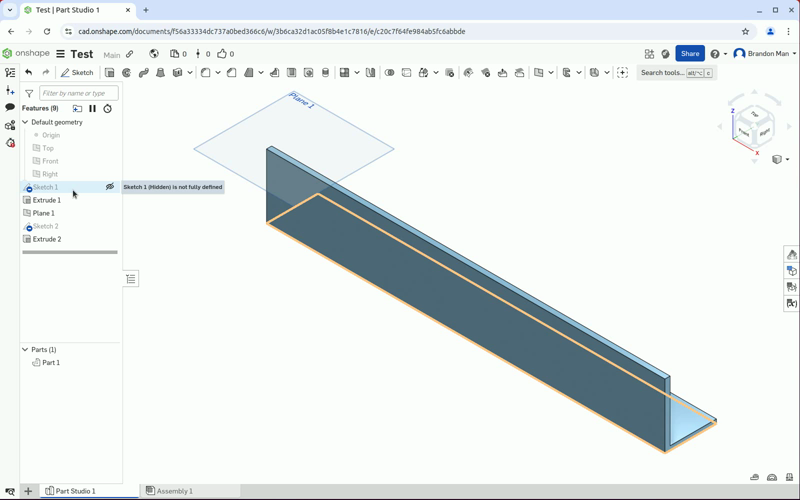
click(73, 189)